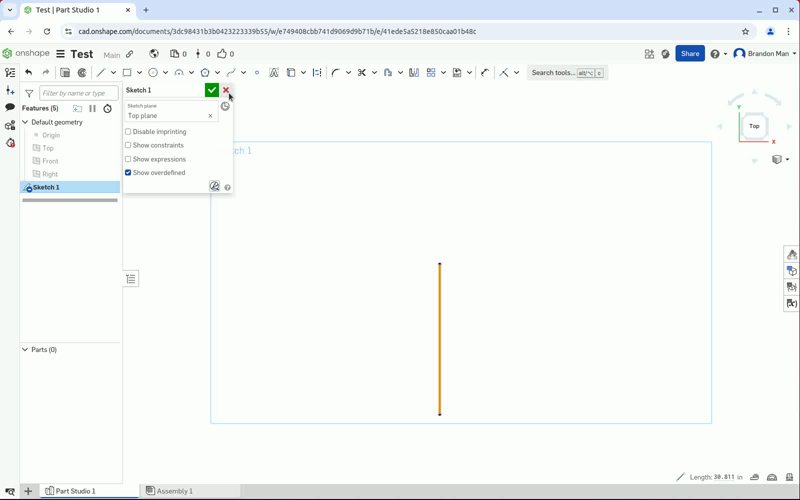
key(shift+h)
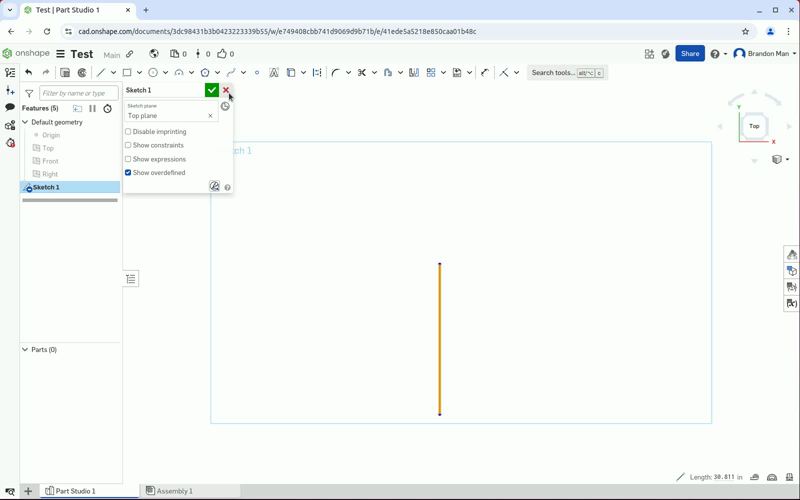
key(shift+s)
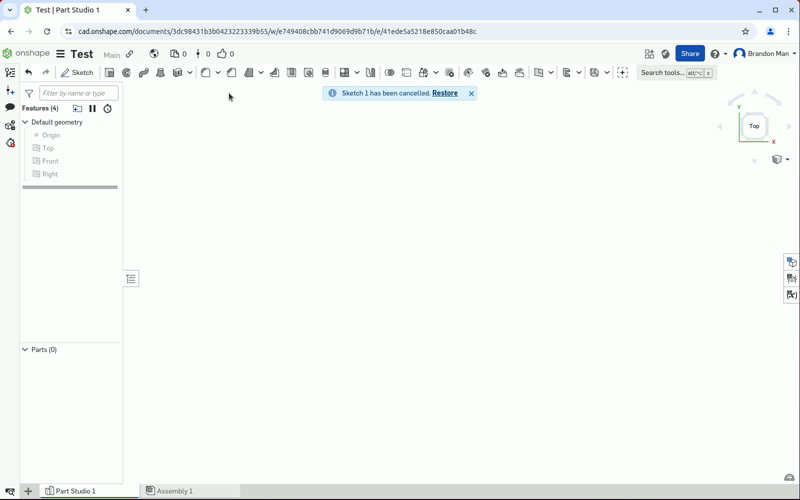
mouse_move(73, 150)
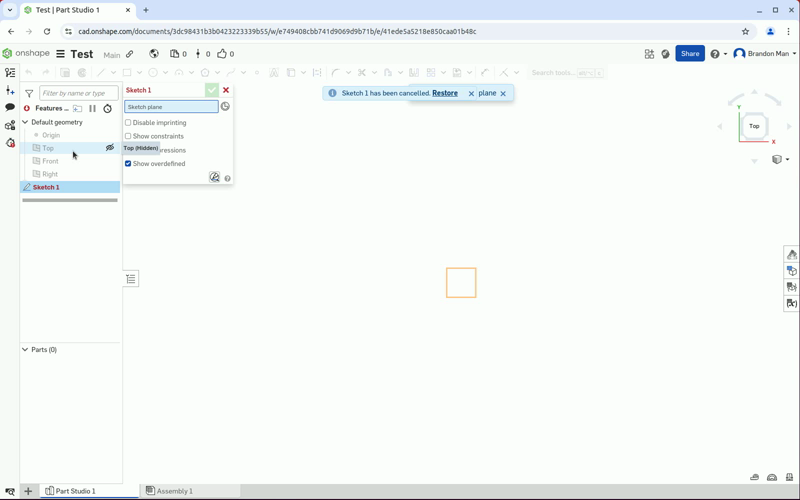
click(73, 150)
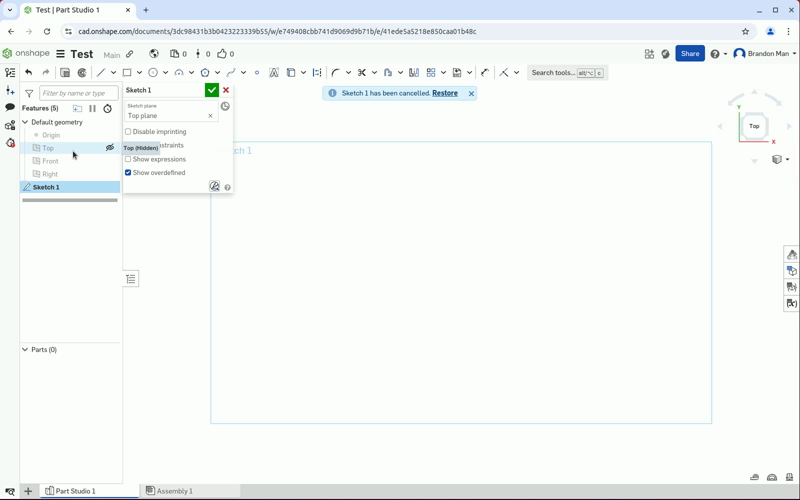
mouse_move(73, 352)
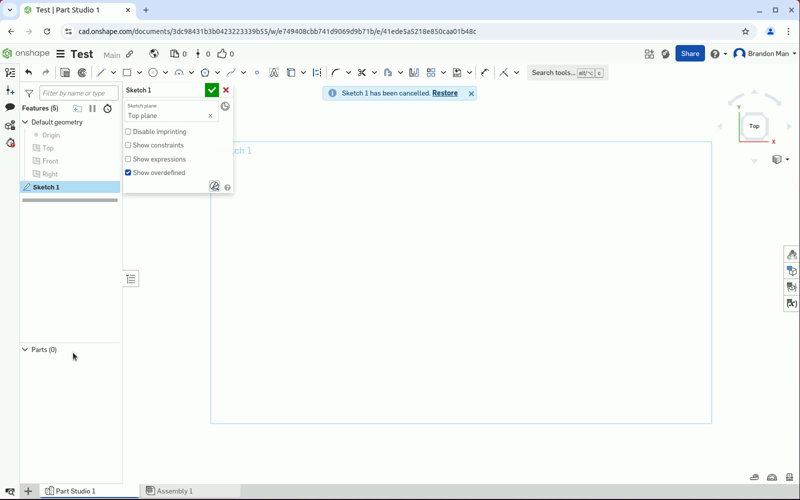
key(y)
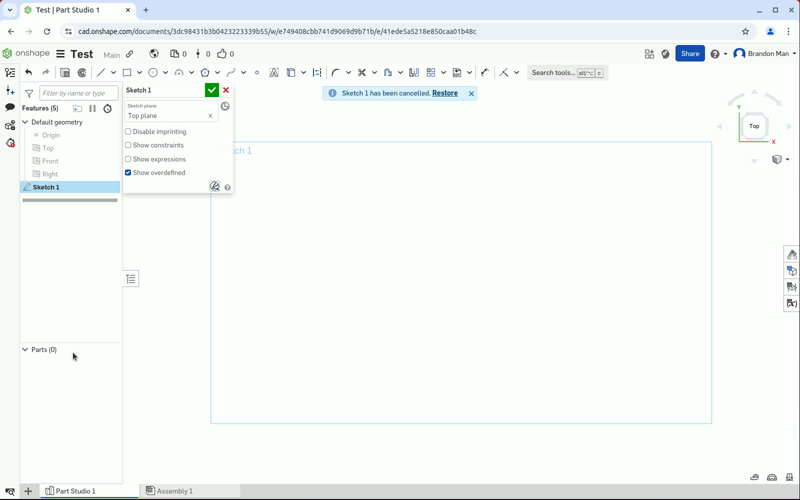
key(l)
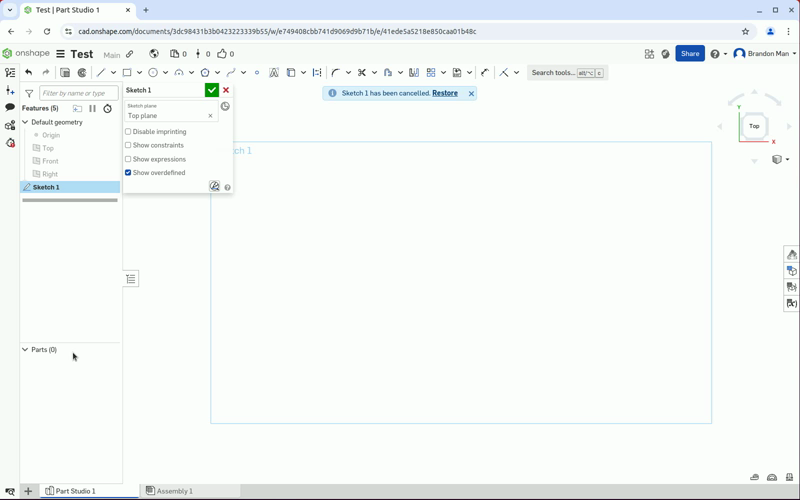
key_down(shift)
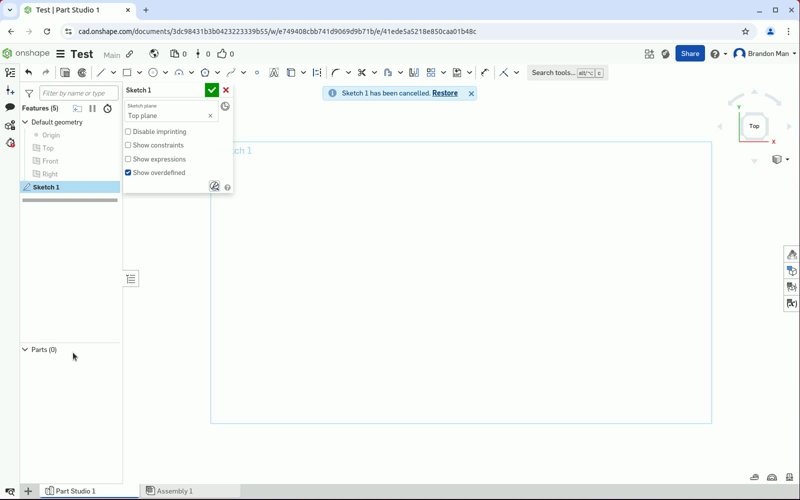
mouse_move(386, 320)
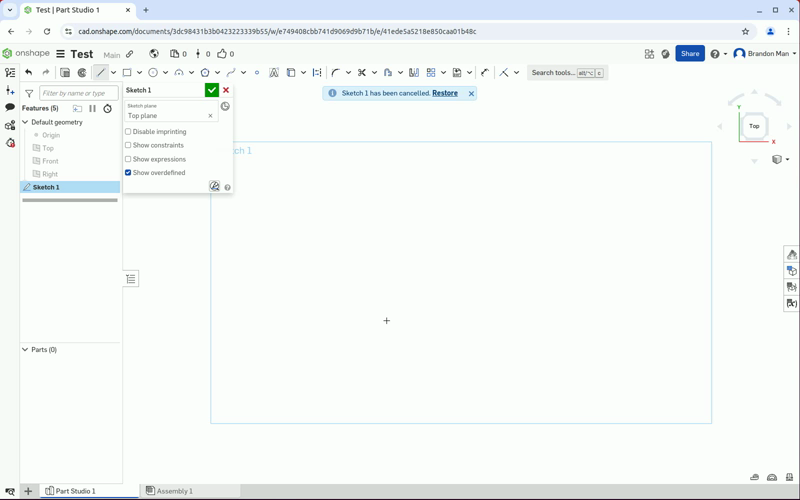
click(386, 320)
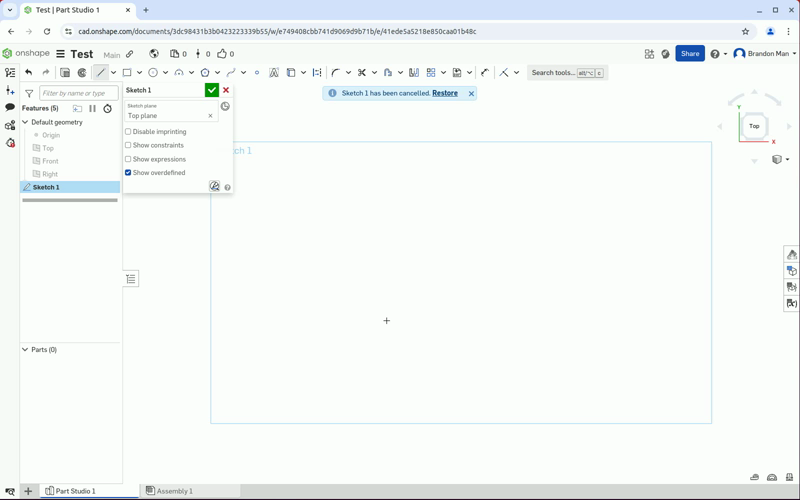
key_up(shift)
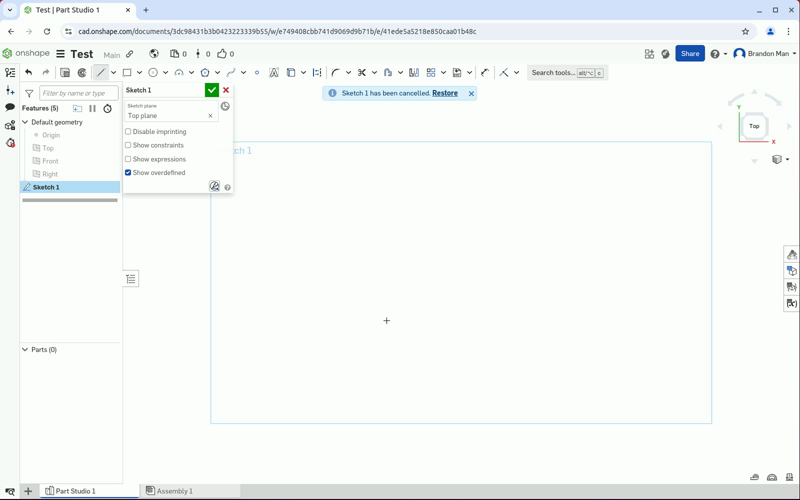
key_down(shift)
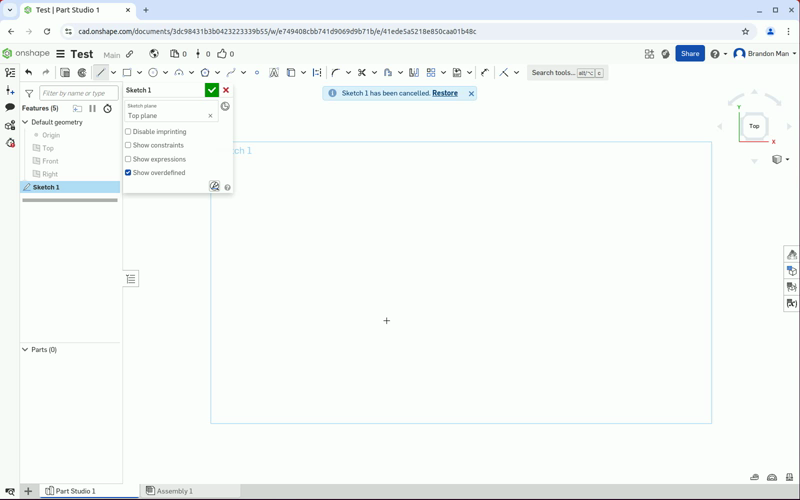
mouse_move(534, 320)
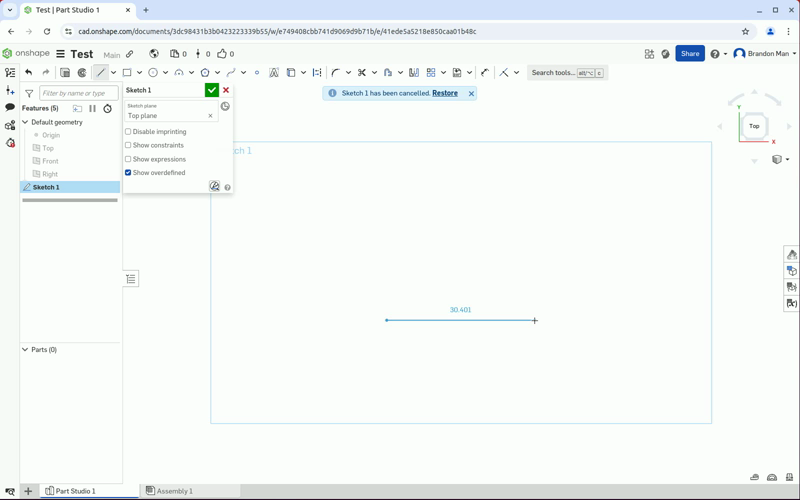
click(534, 320)
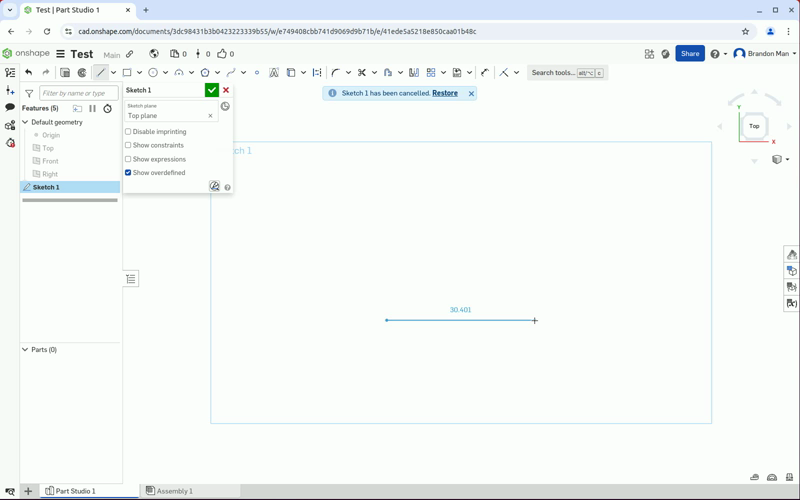
key_up(shift)
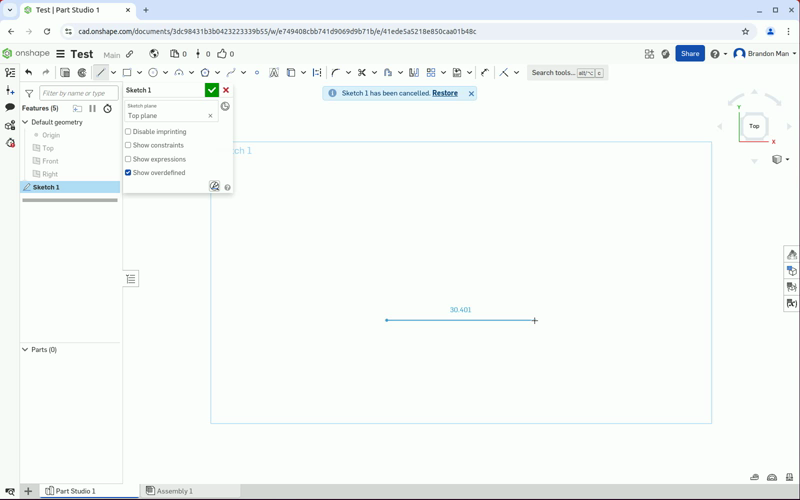
key(esc)
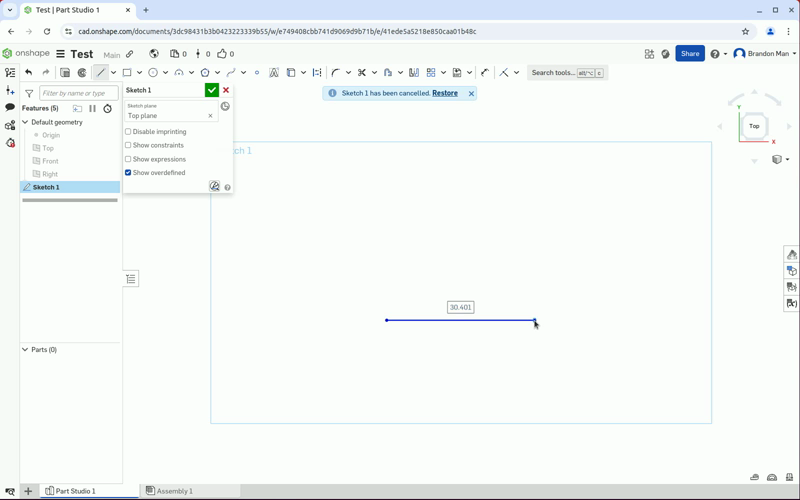
key(a)
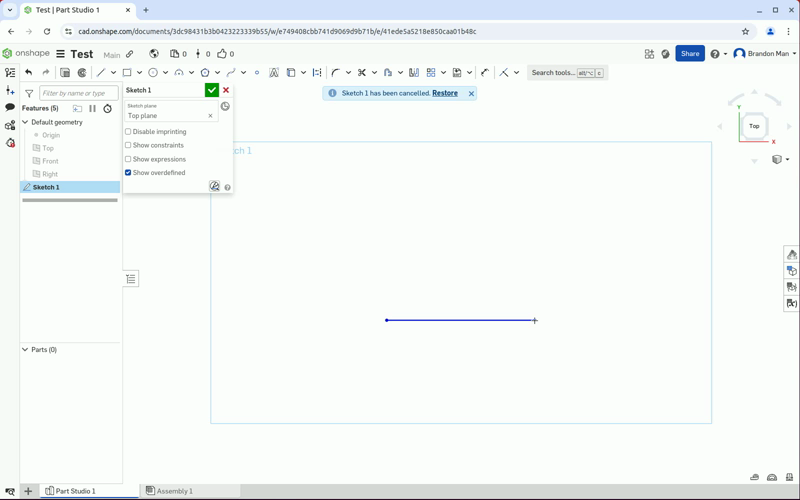
mouse_move(534, 320)
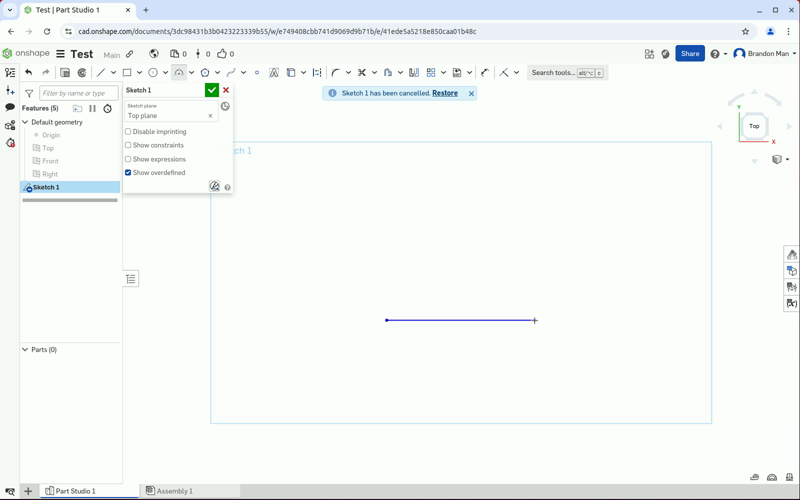
click(534, 320)
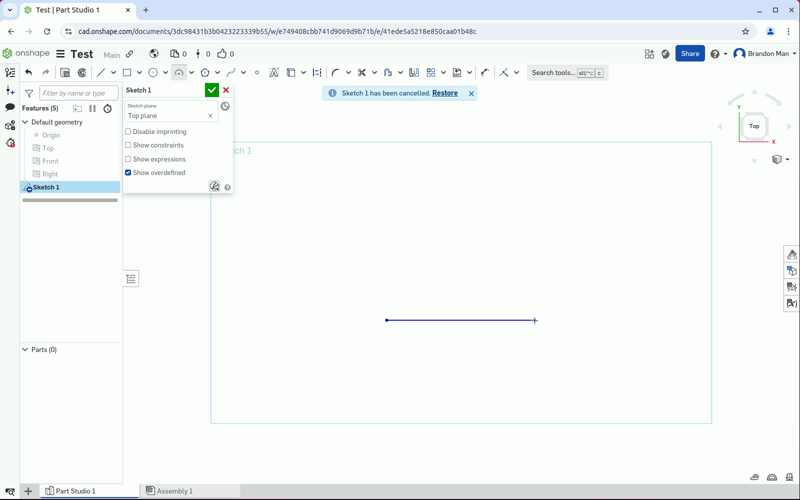
key_down(shift)
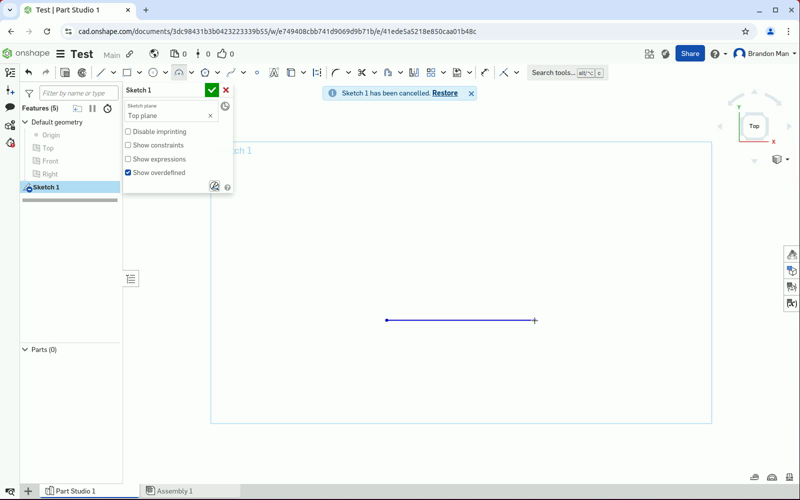
mouse_move(534, 246)
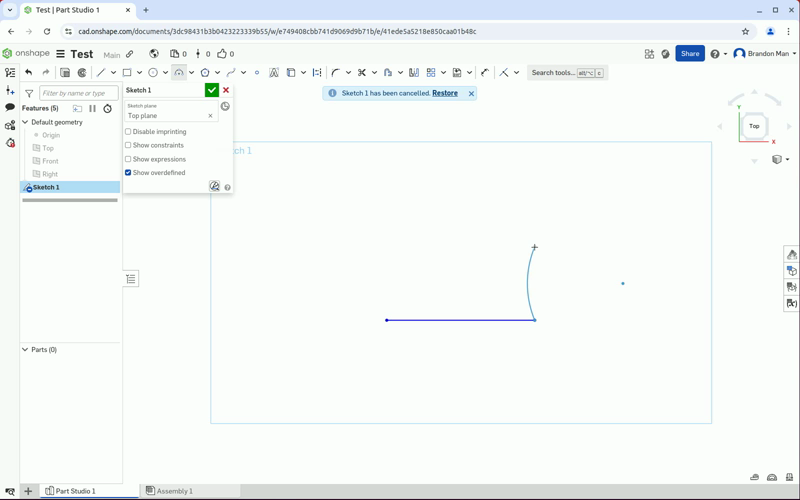
click(534, 246)
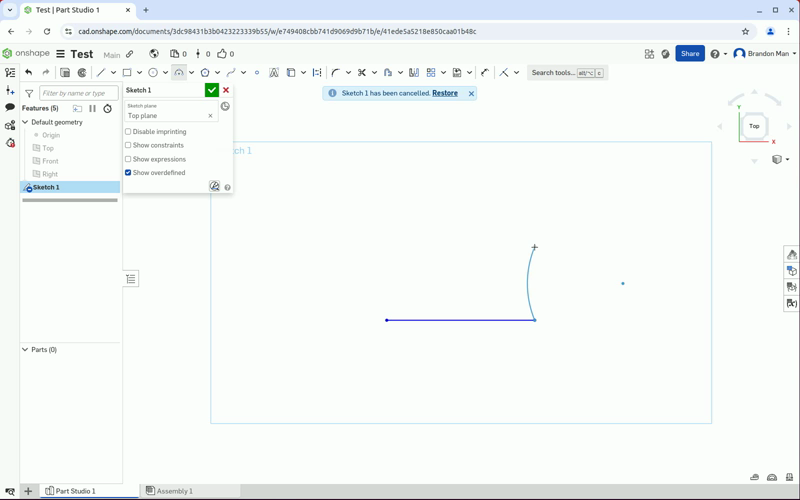
mouse_move(571, 283)
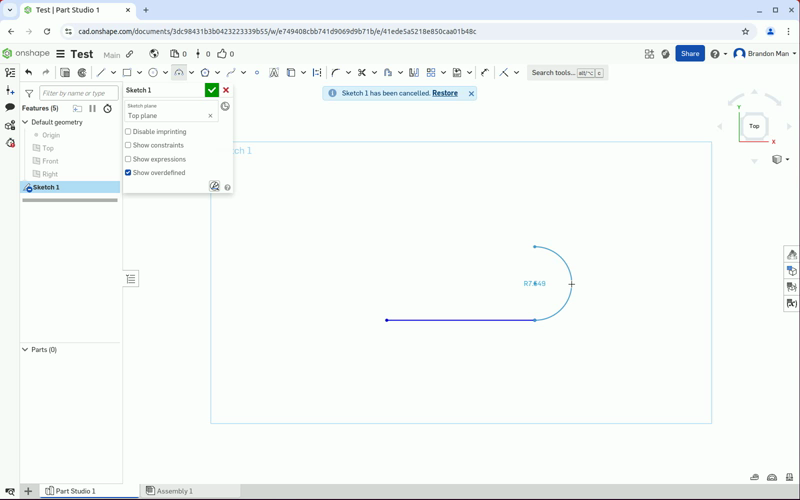
click(571, 283)
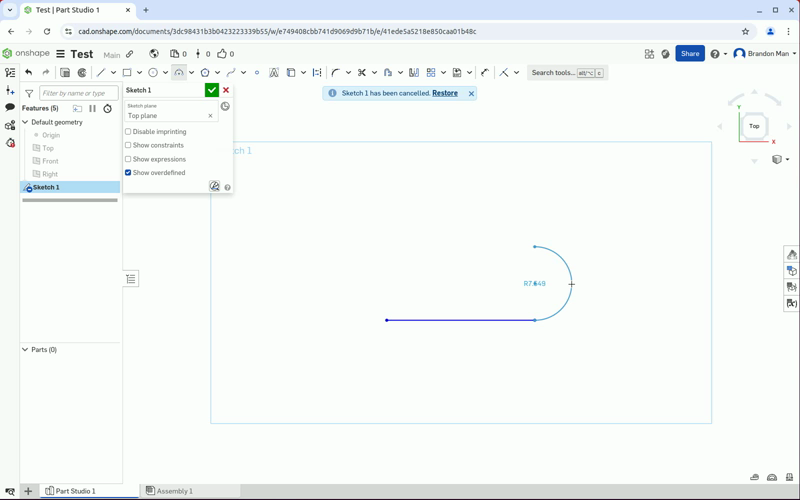
key_up(shift)
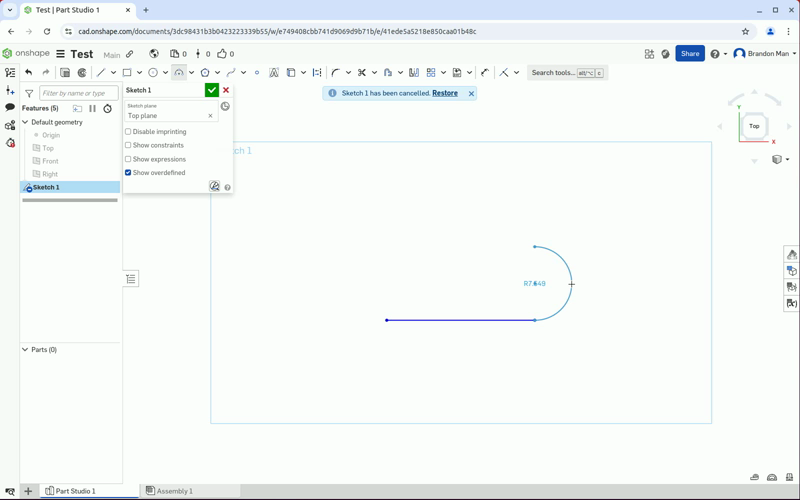
key(esc)
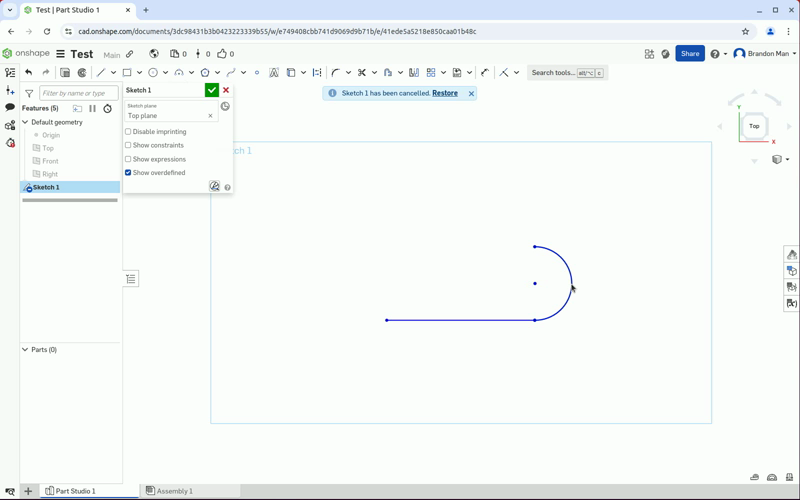
key(l)
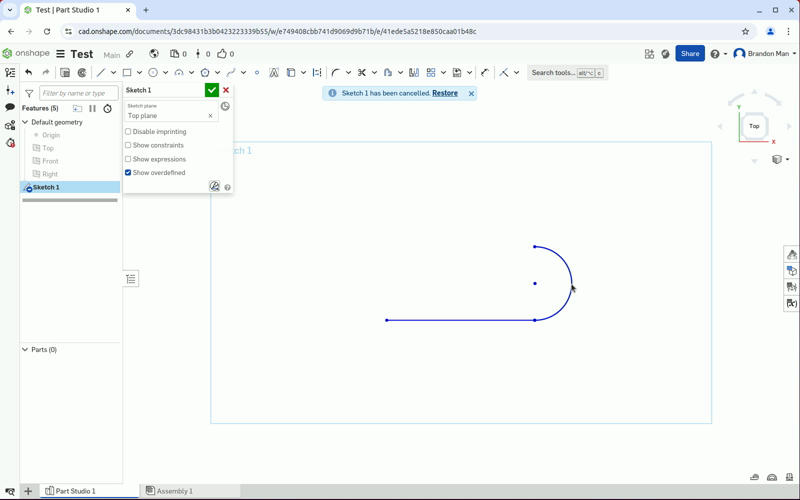
mouse_move(534, 246)
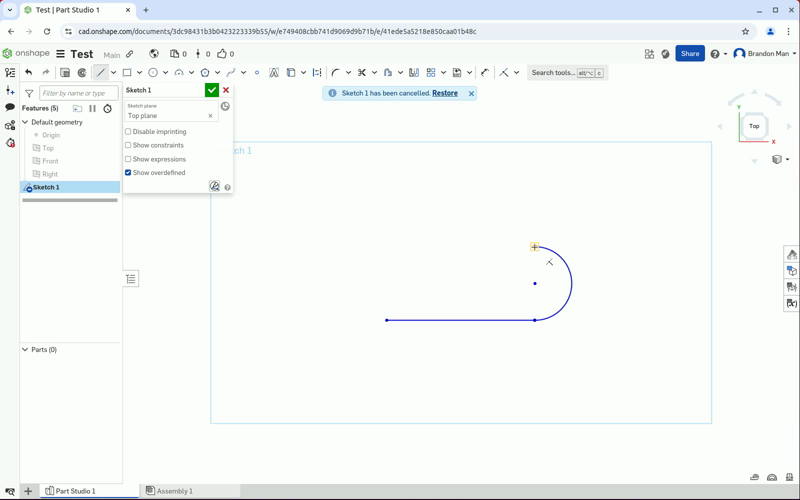
click(534, 246)
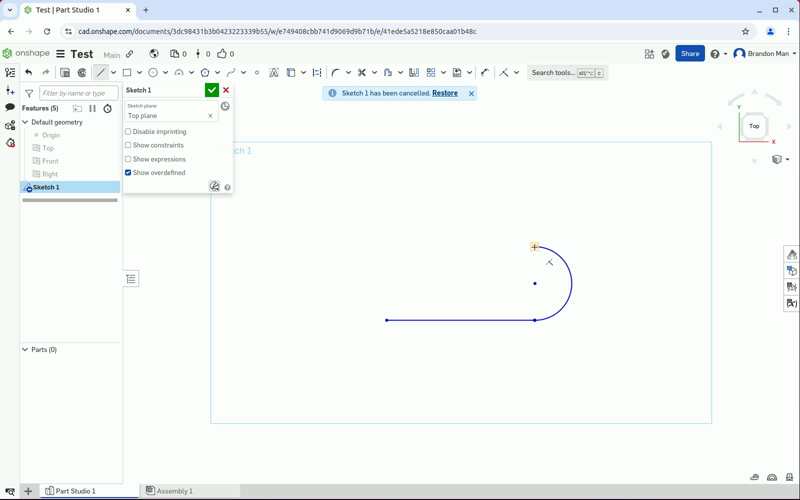
key_down(shift)
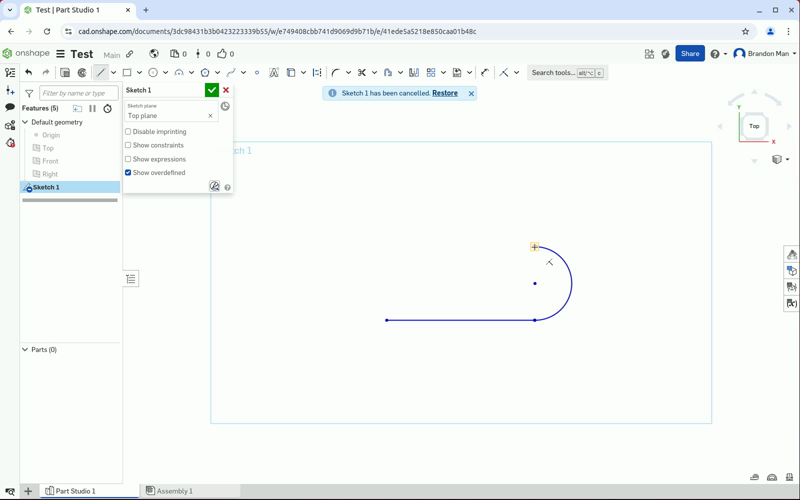
mouse_move(386, 246)
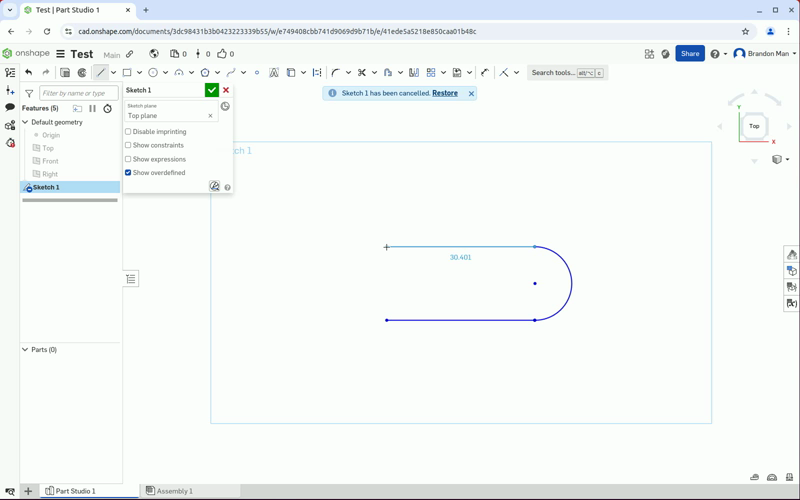
click(386, 246)
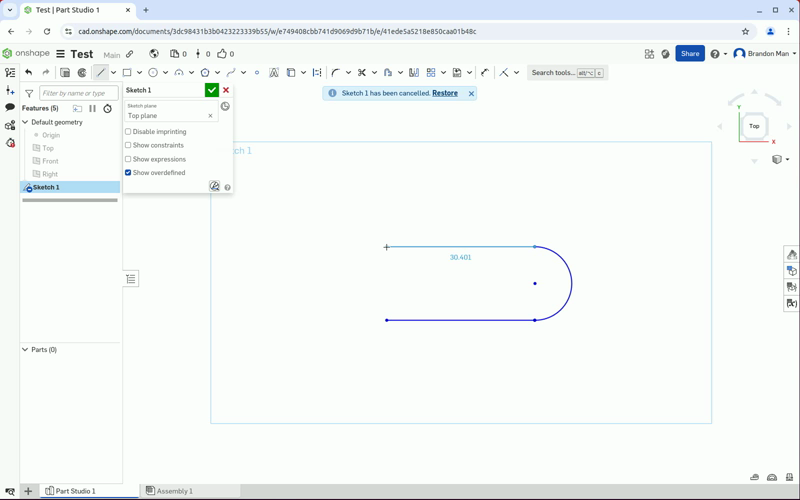
key_up(shift)
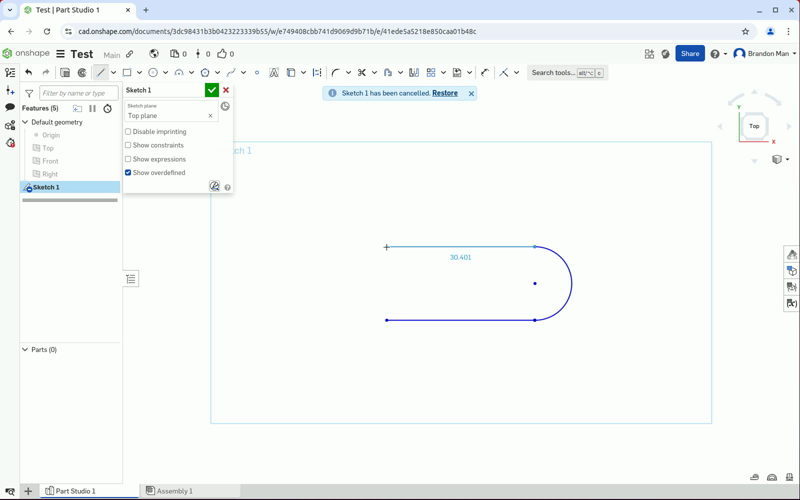
key(esc)
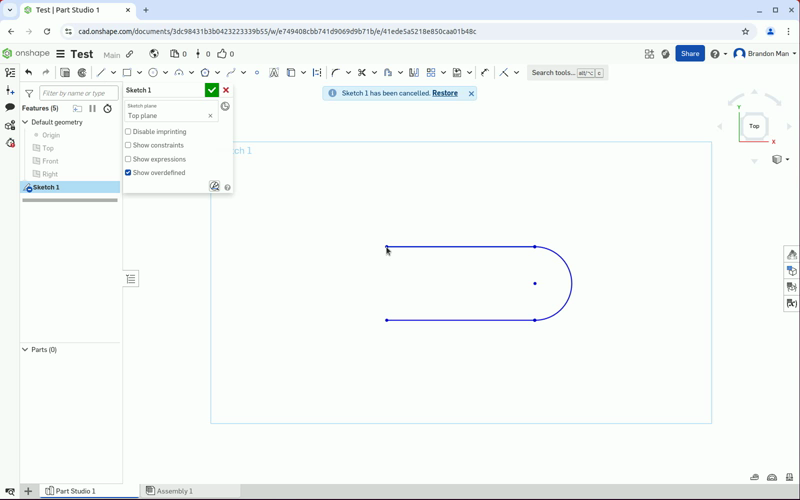
key(a)
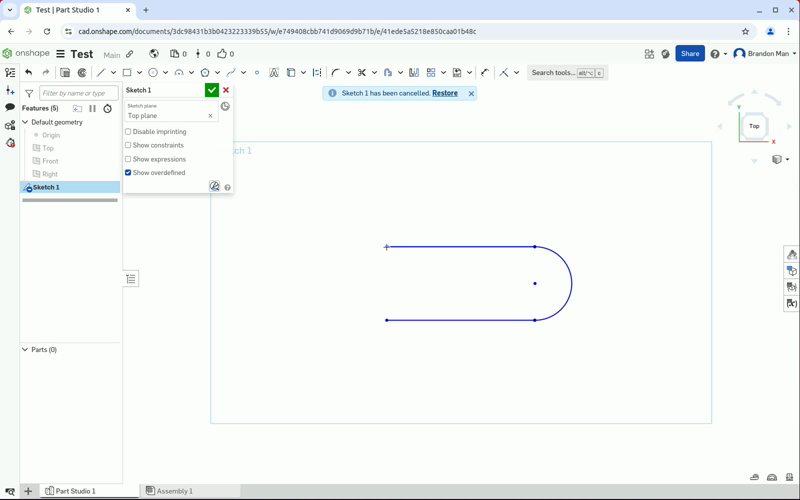
mouse_move(386, 246)
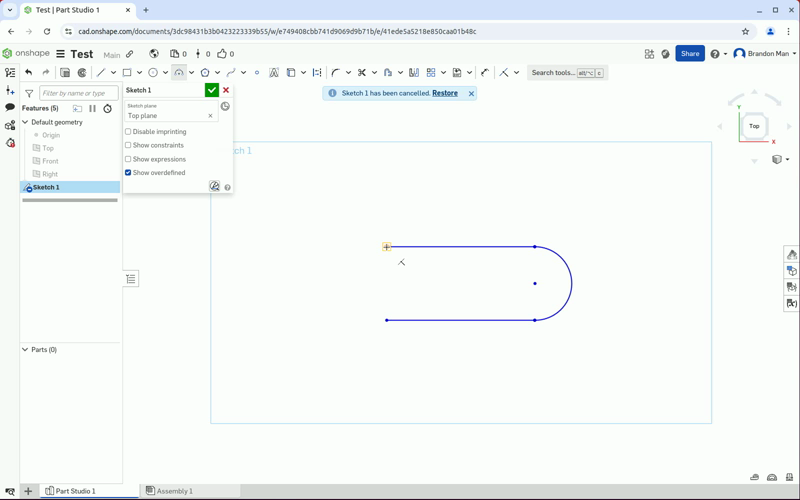
click(386, 246)
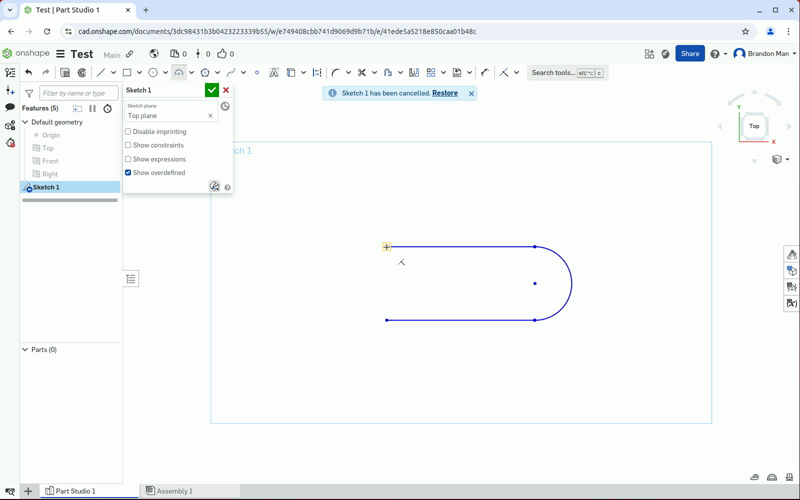
mouse_move(386, 320)
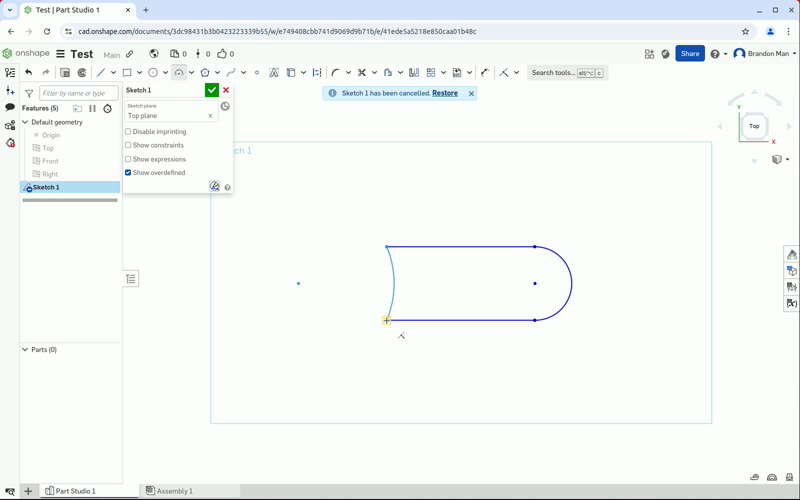
click(386, 320)
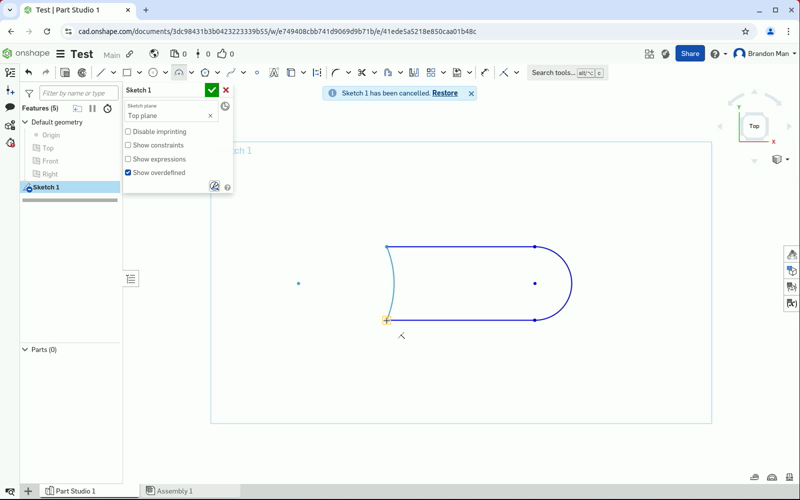
key_down(shift)
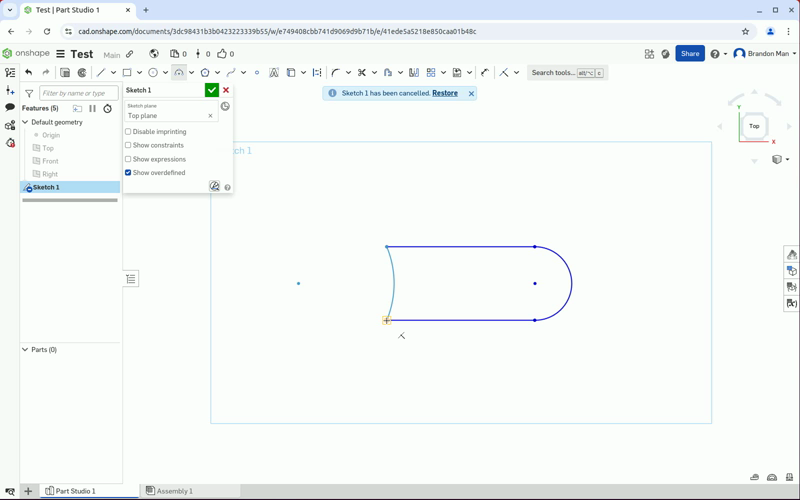
mouse_move(350, 283)
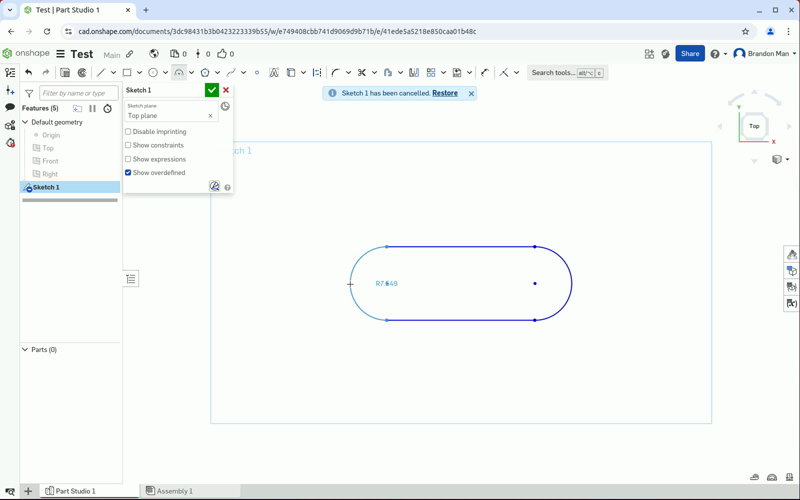
click(350, 283)
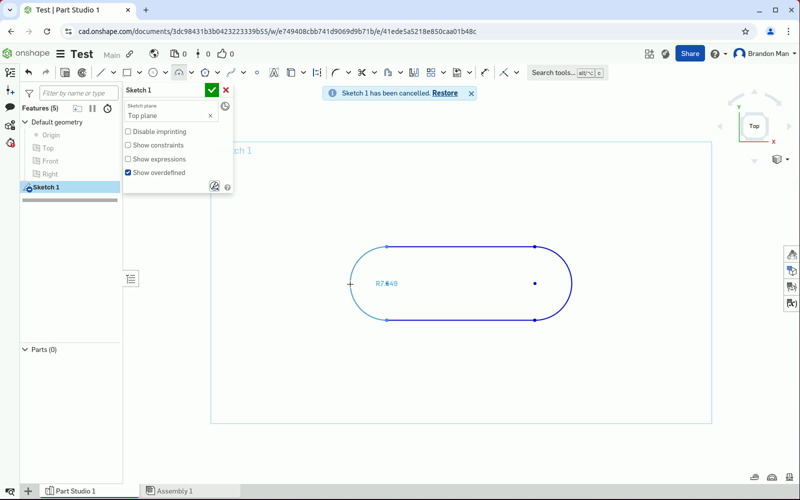
key_up(shift)
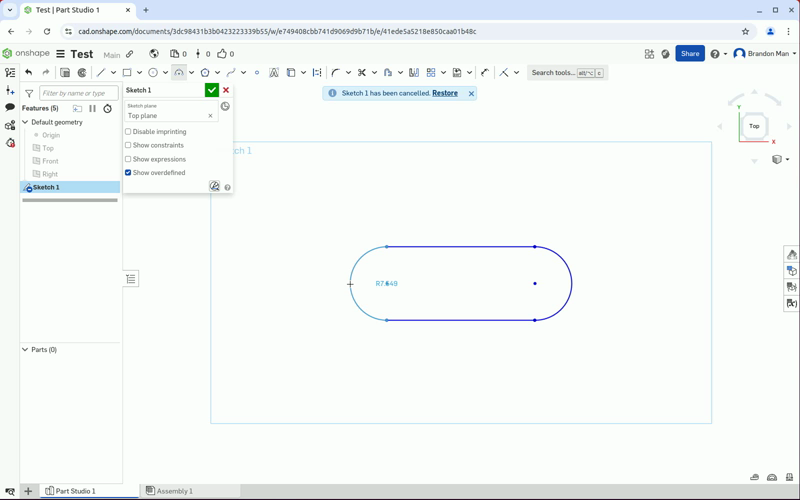
key(esc)
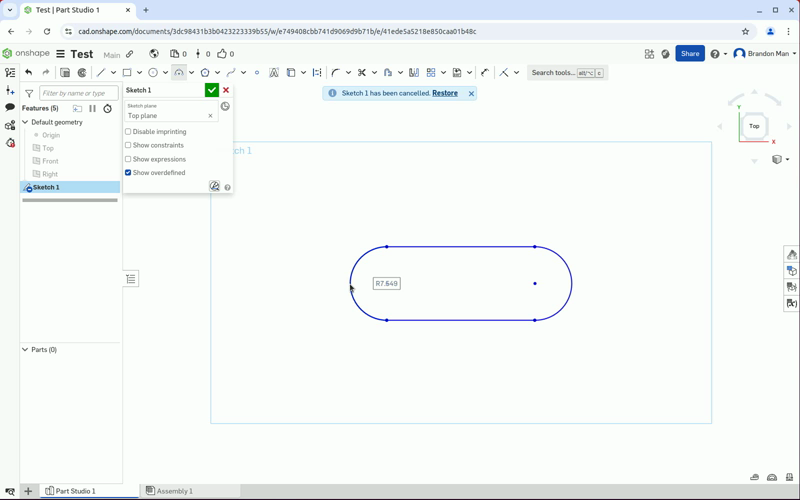
key(c)
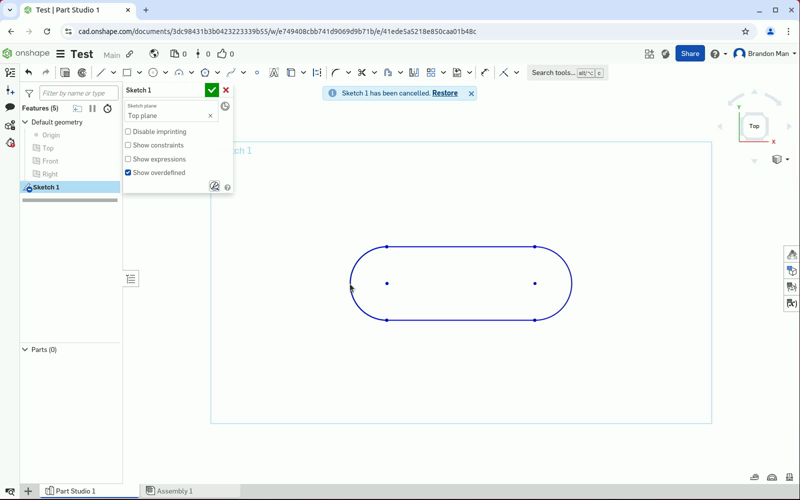
key_down(shift)
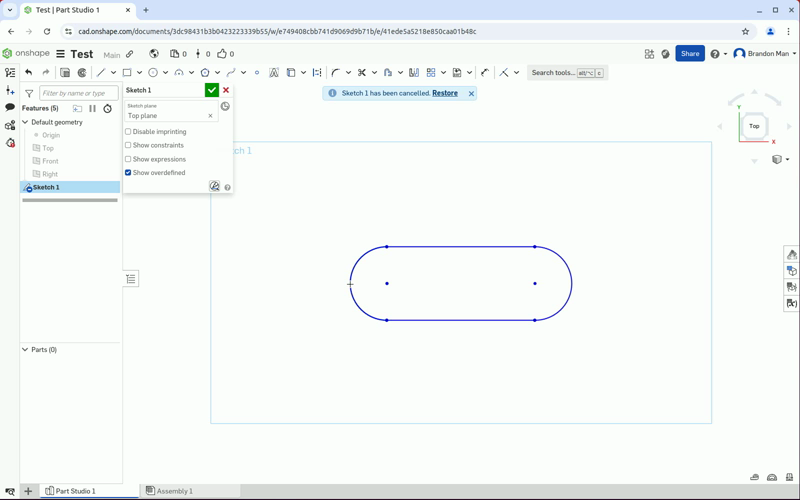
mouse_move(386, 283)
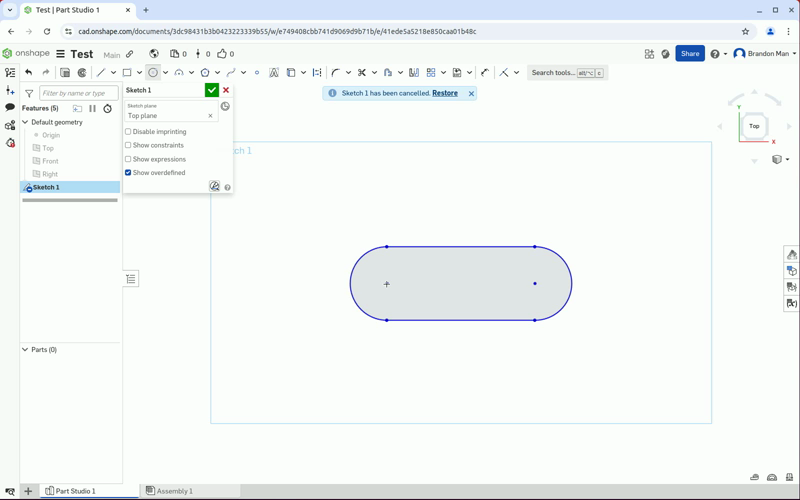
click(386, 283)
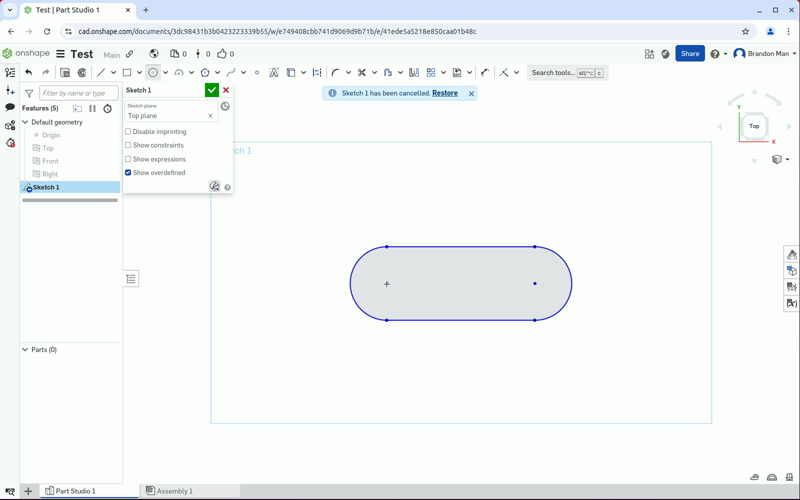
key_up(shift)
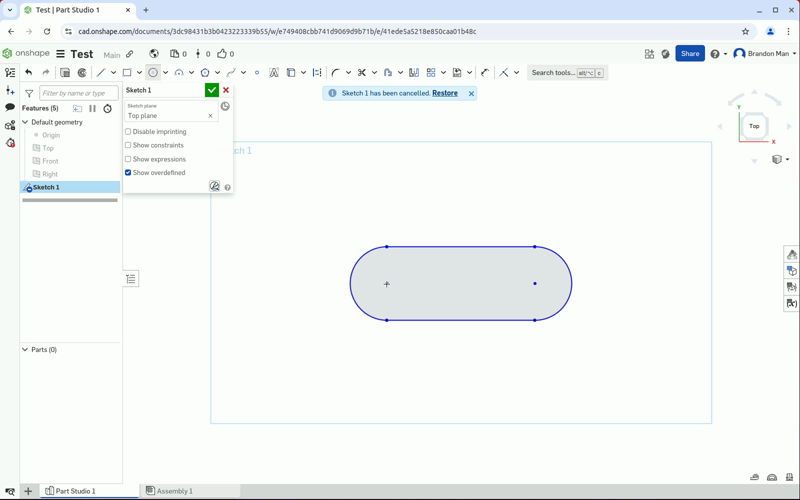
mouse_move(404, 283)
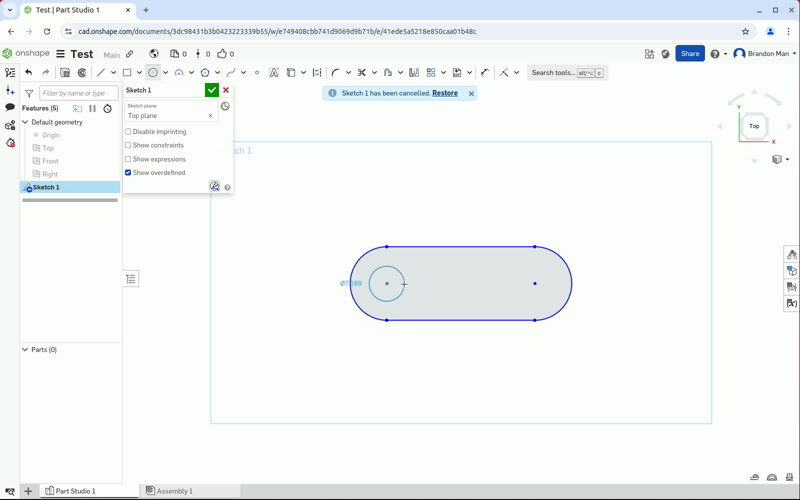
click(404, 283)
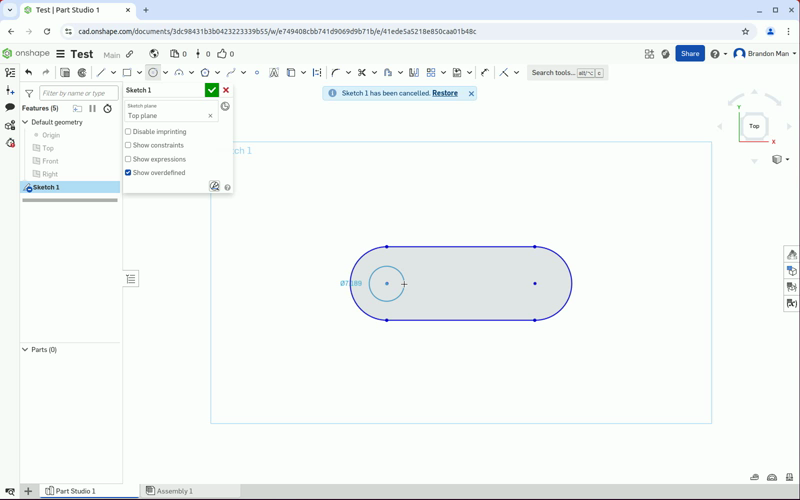
key(esc)
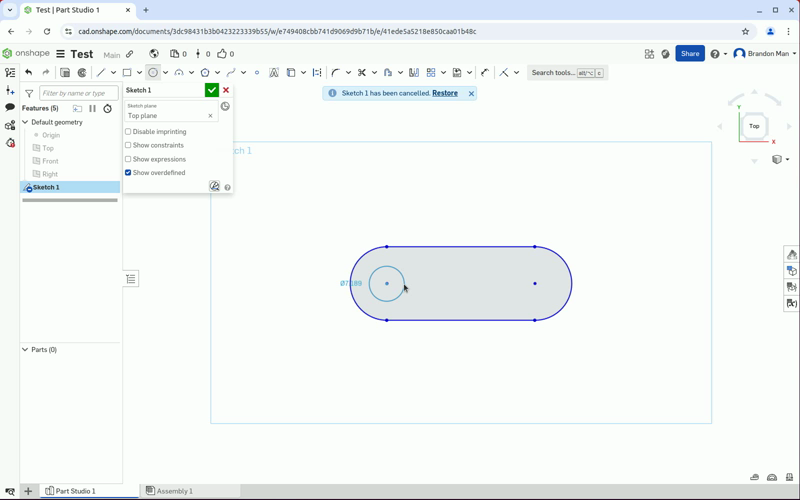
key(c)
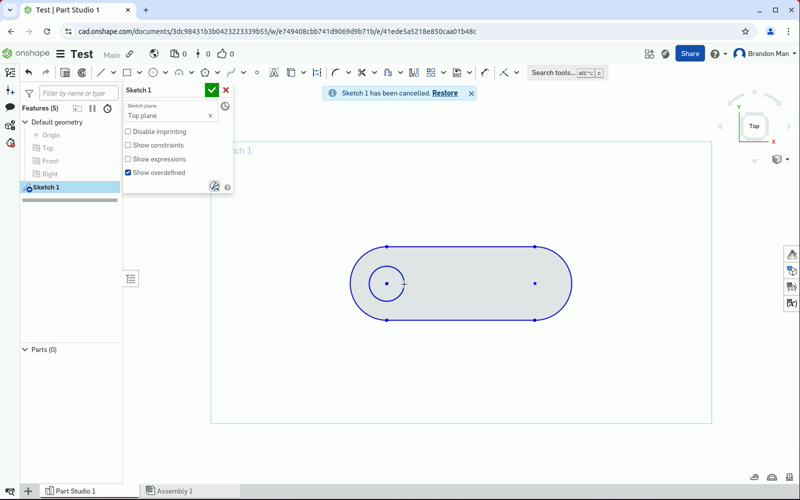
key_down(shift)
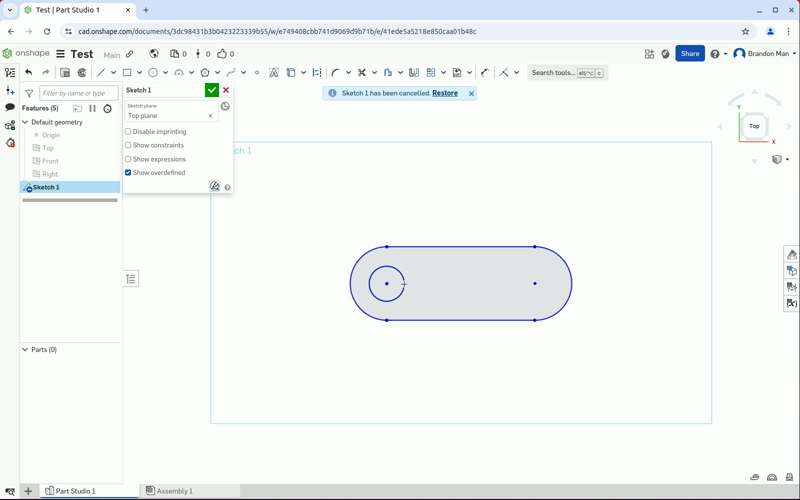
mouse_move(534, 283)
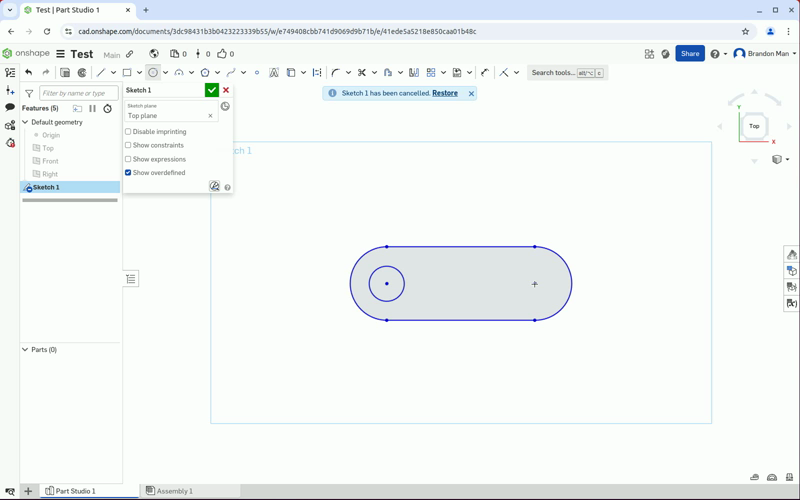
click(534, 283)
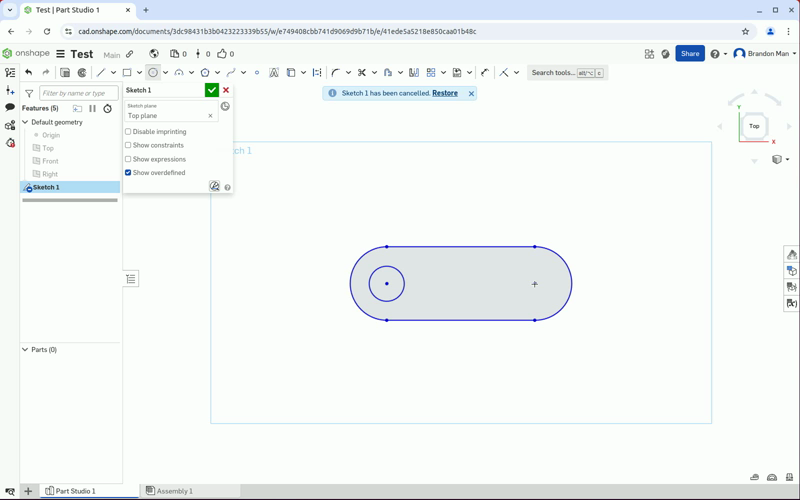
key_up(shift)
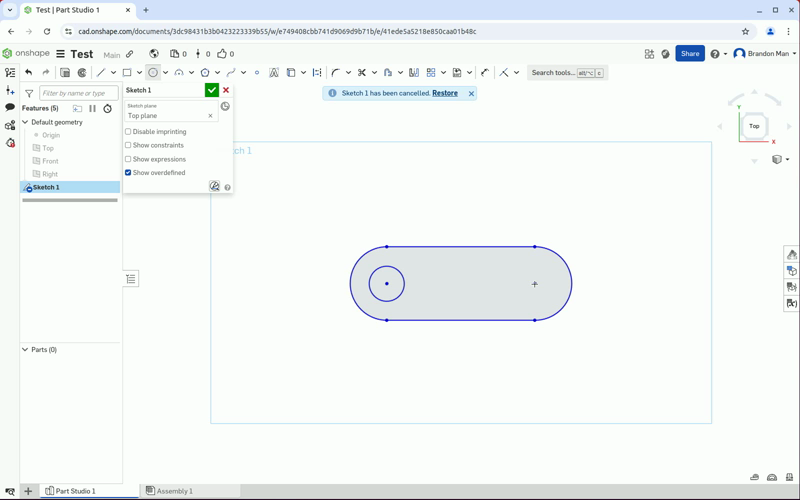
mouse_move(552, 283)
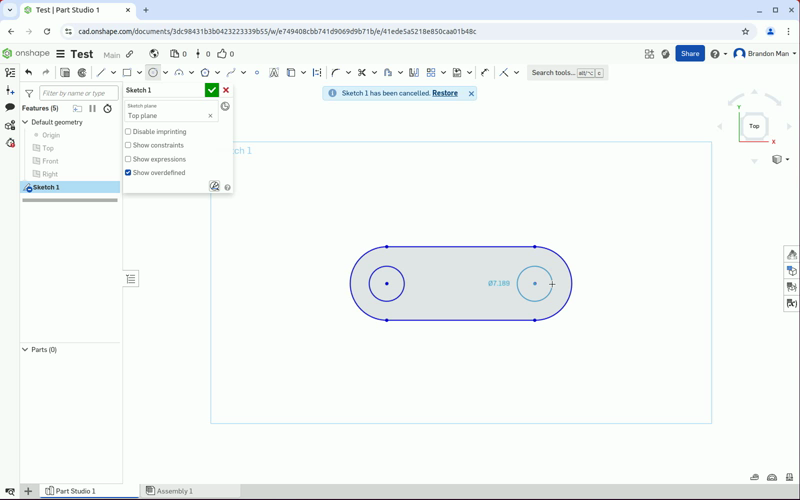
click(552, 283)
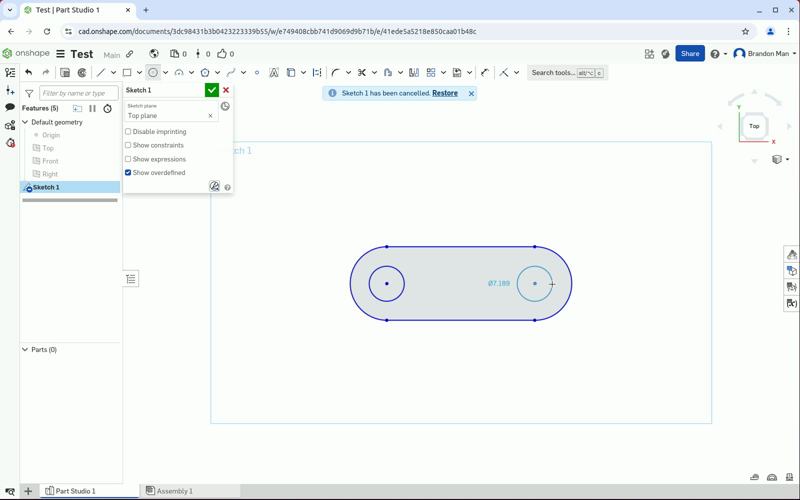
key(esc)
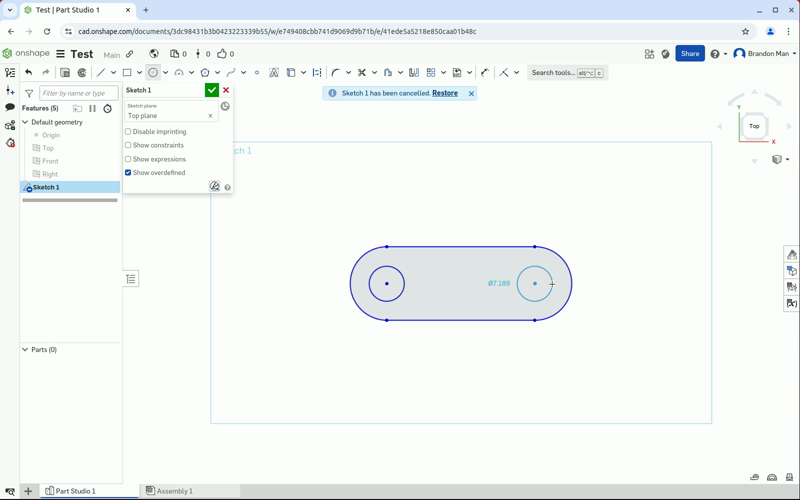
mouse_move(511, 256)
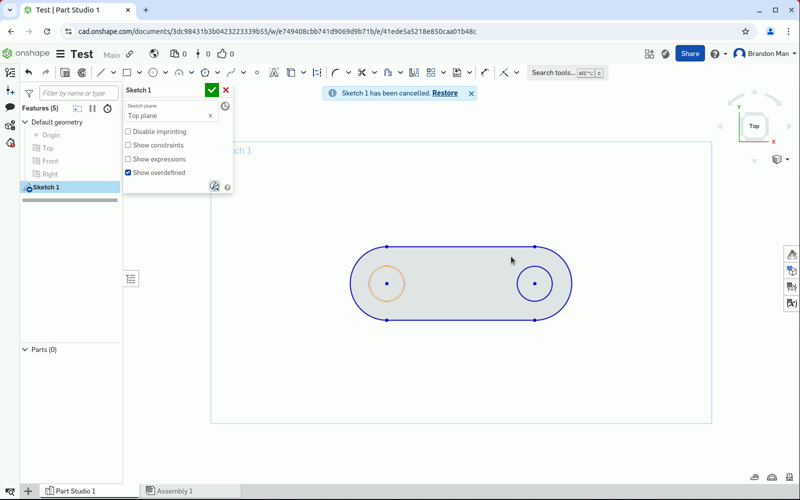
click(511, 256)
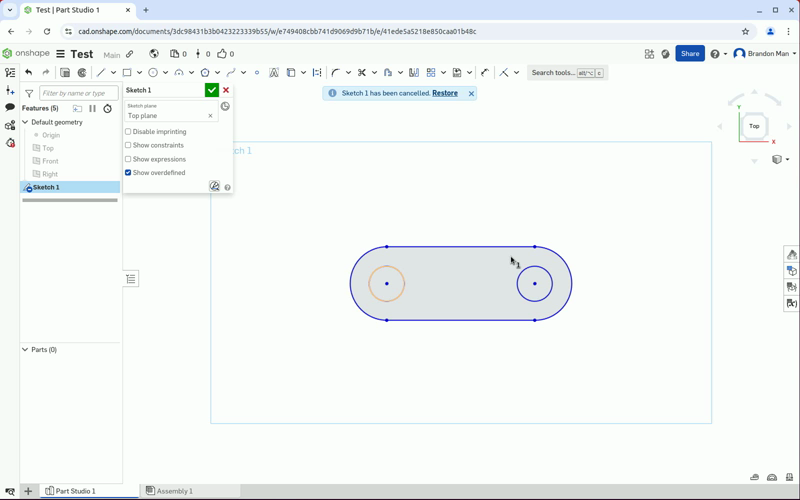
mouse_move(73, 352)
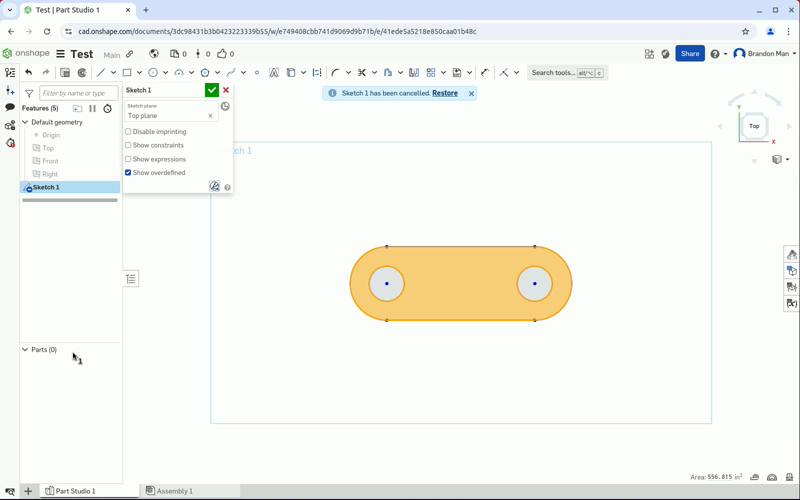
key(shift+y)
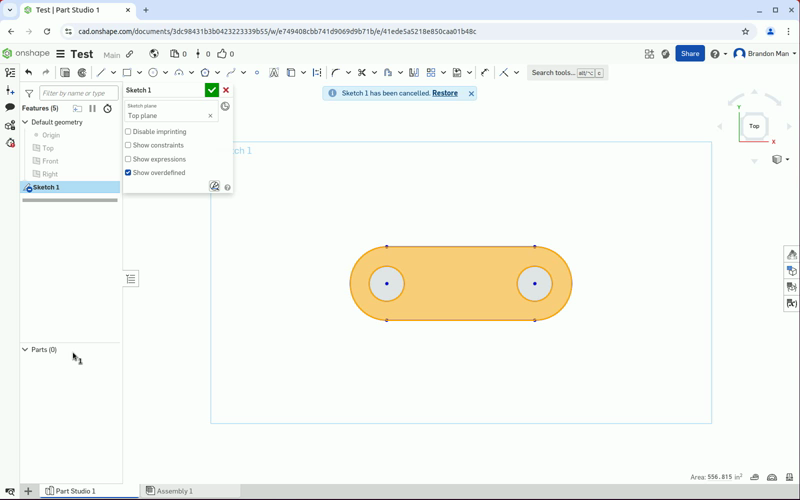
key(shift+e)
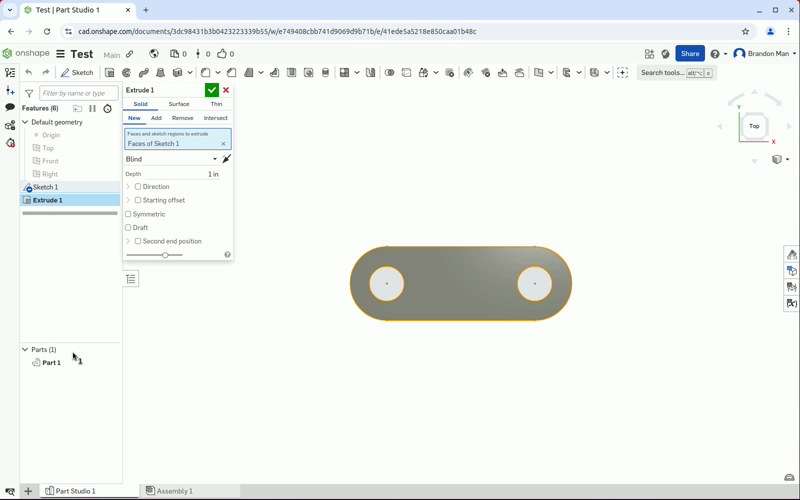
mouse_move(143, 106)
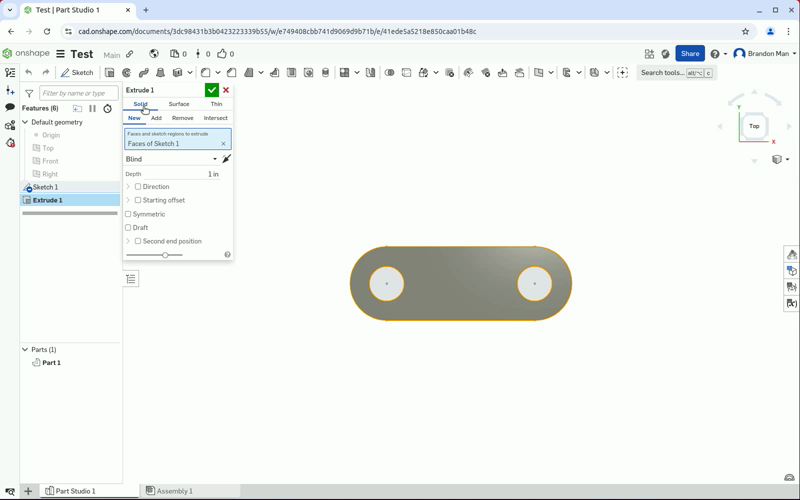
click(143, 106)
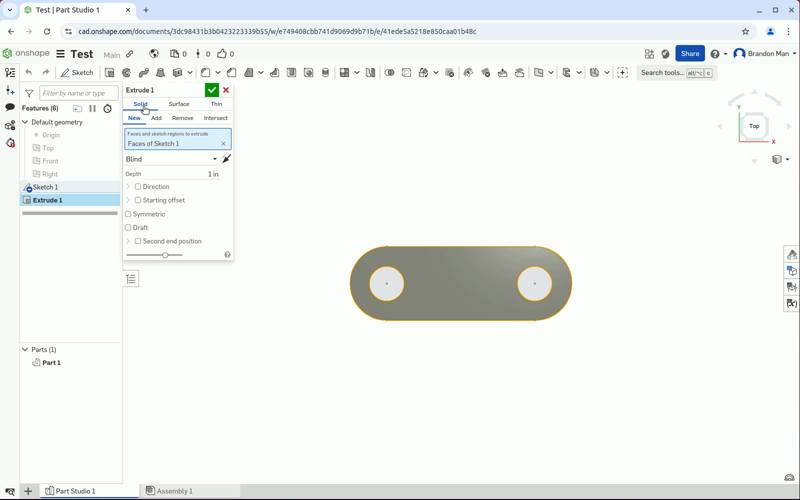
mouse_move(137, 120)
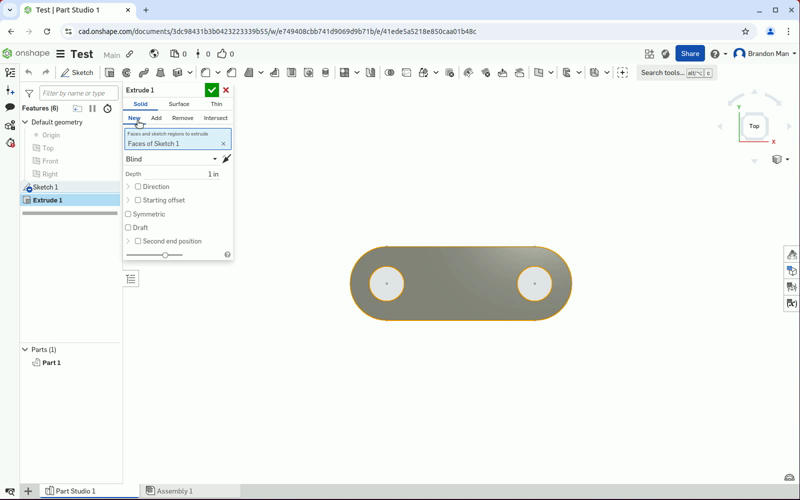
click(137, 120)
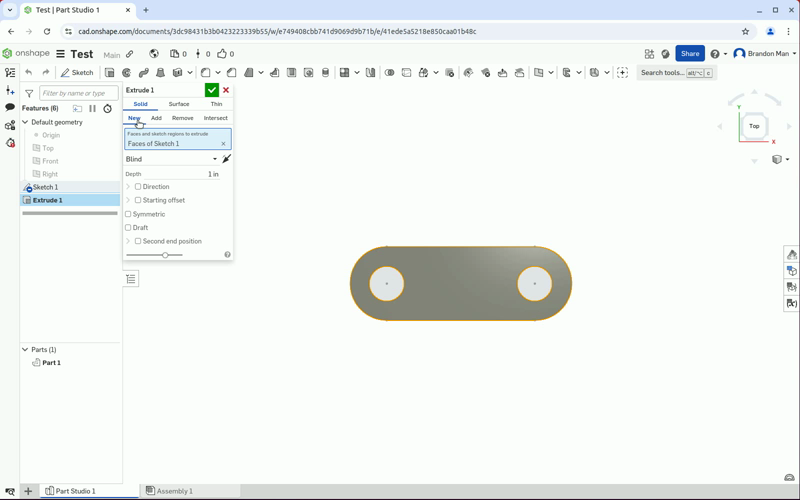
key(tab, 4)
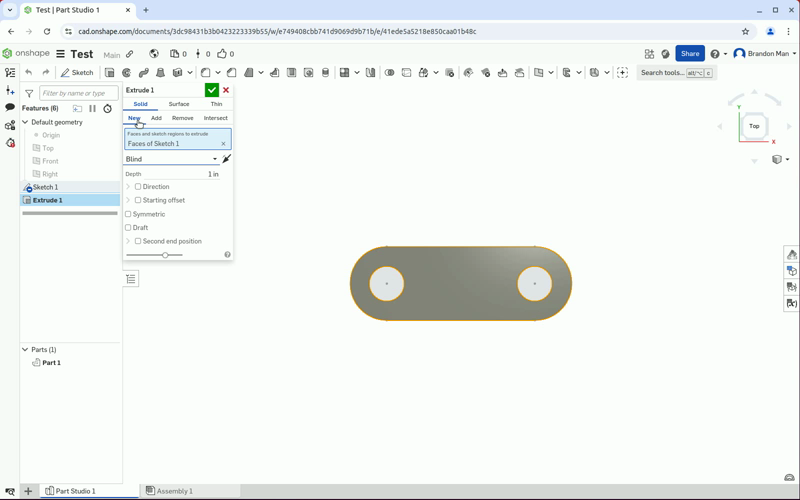
text(23.108)
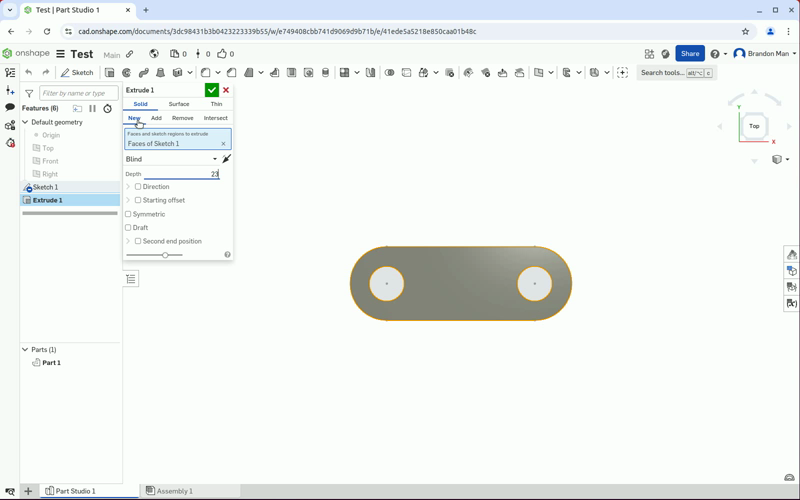
key(enter)
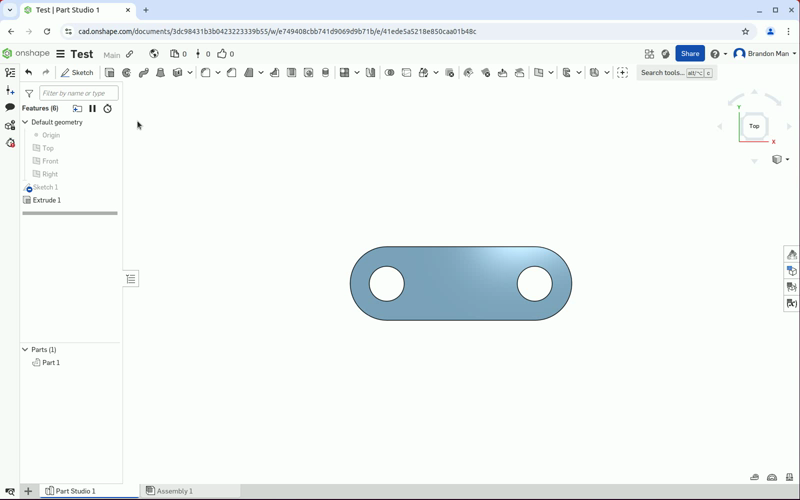
key(shift+h)
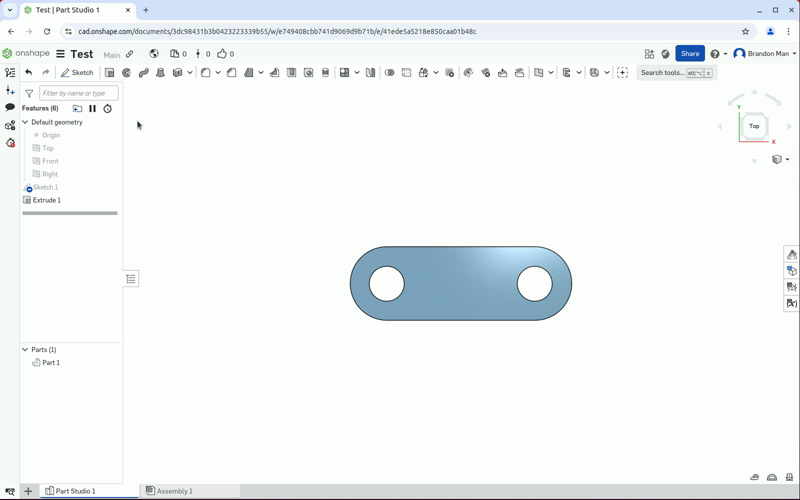
key(shift+h)
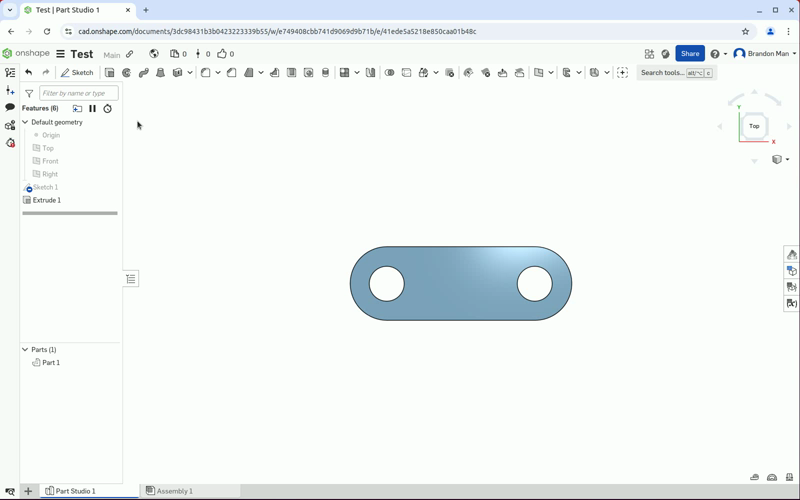
mouse_move(73, 189)
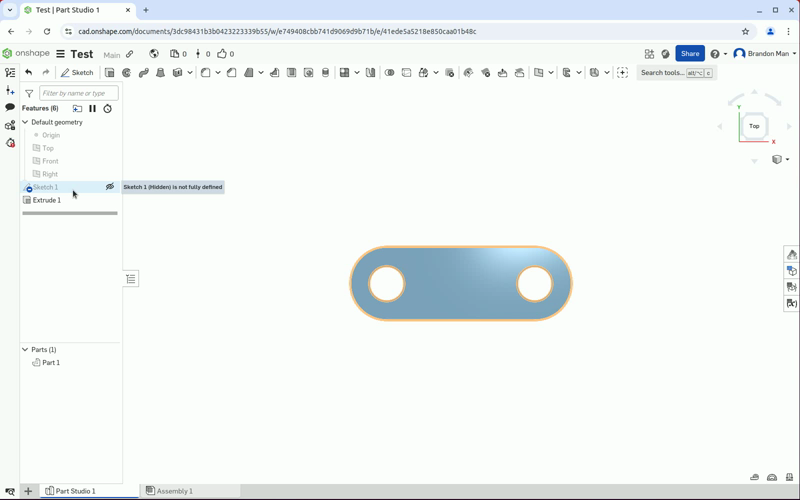
click(73, 189)
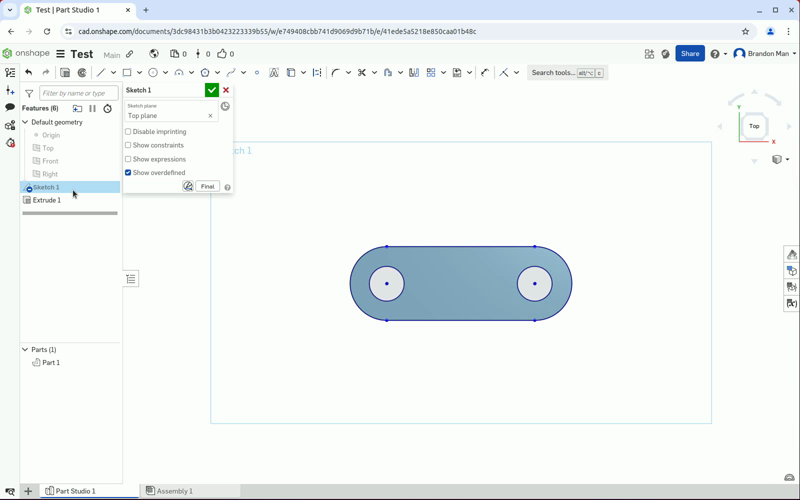
mouse_move(229, 92)
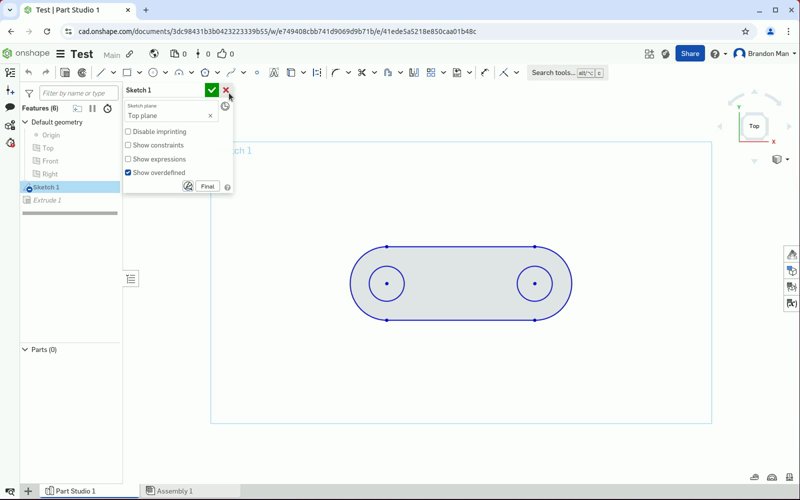
click(229, 92)
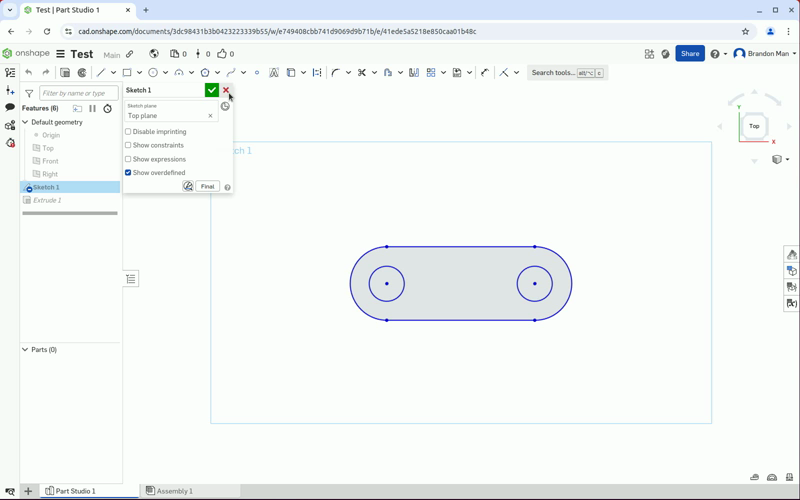
mouse_move(73, 352)
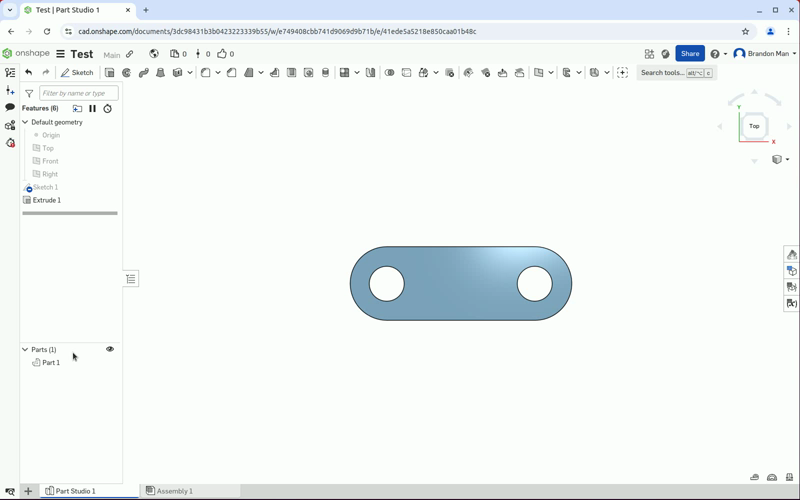
key(y)
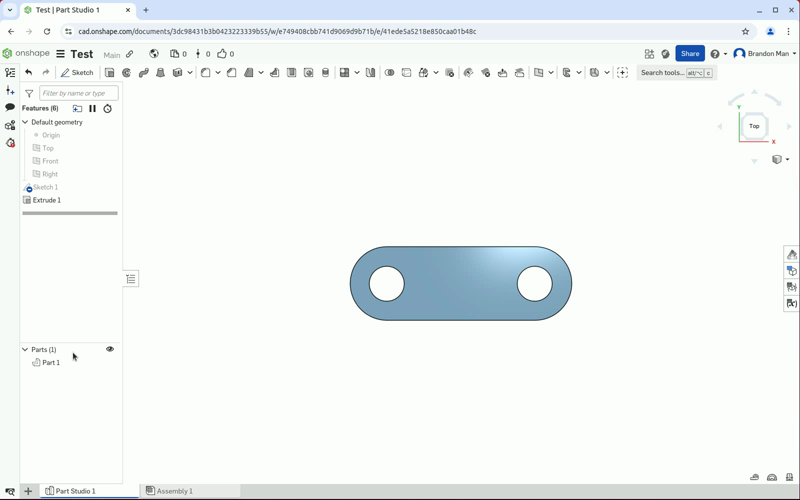
key(shift+p)
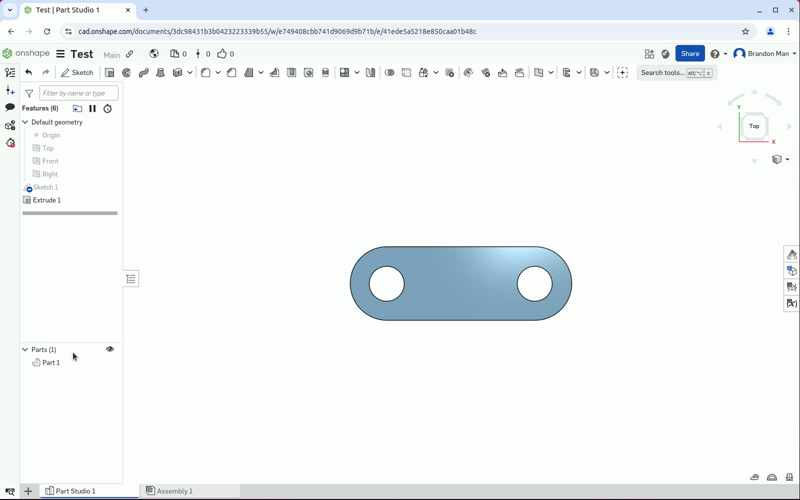
key(space)
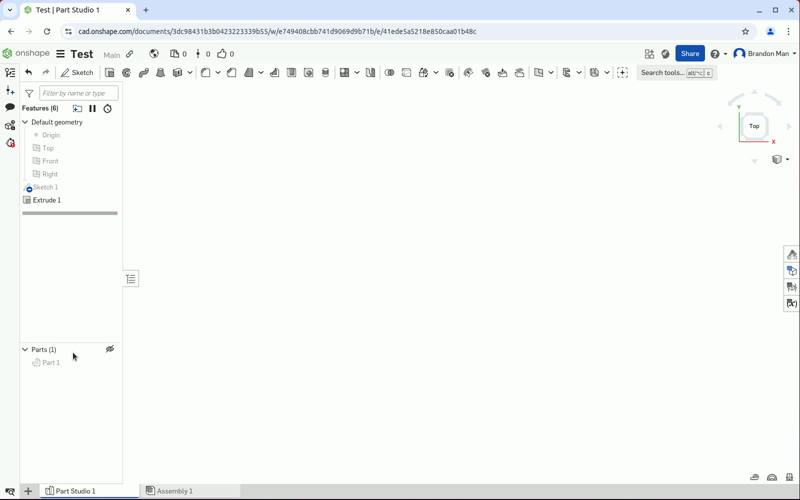
key_down(shift)
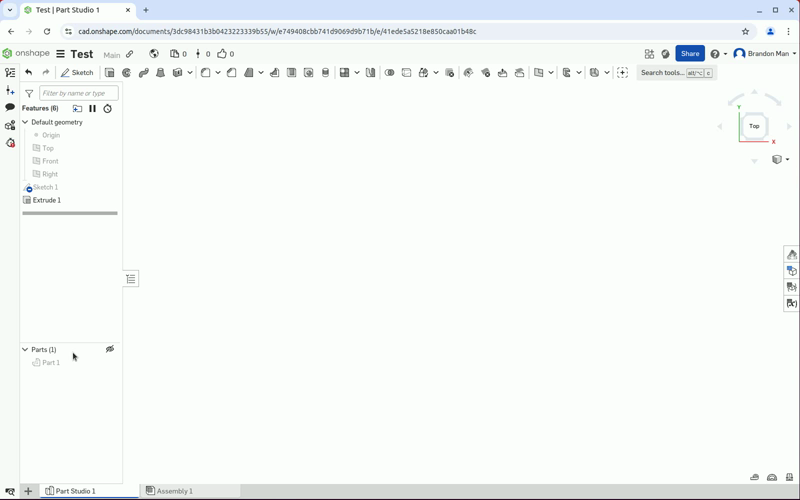
key(up)
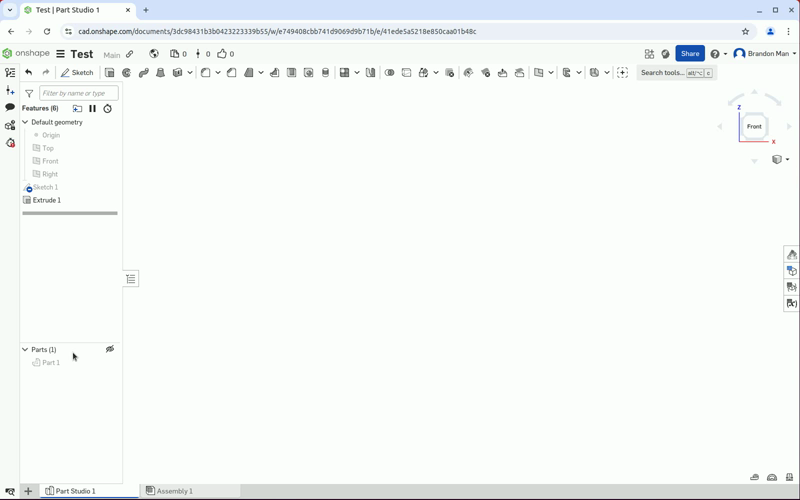
key_up(shift)
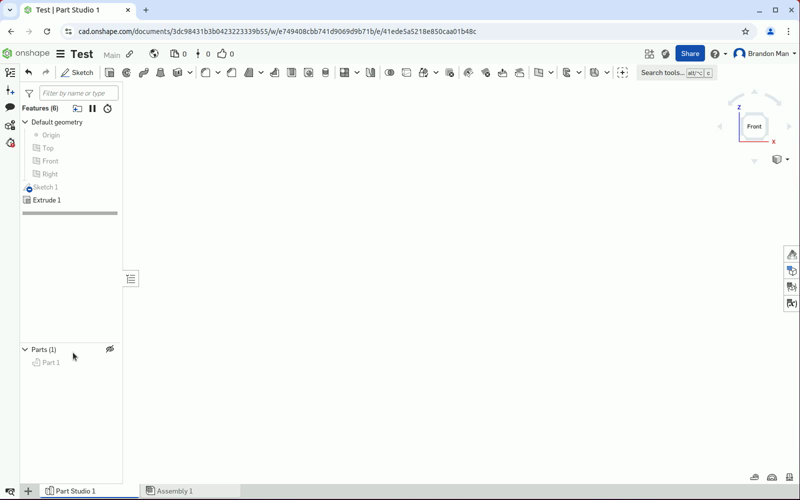
mouse_move(73, 352)
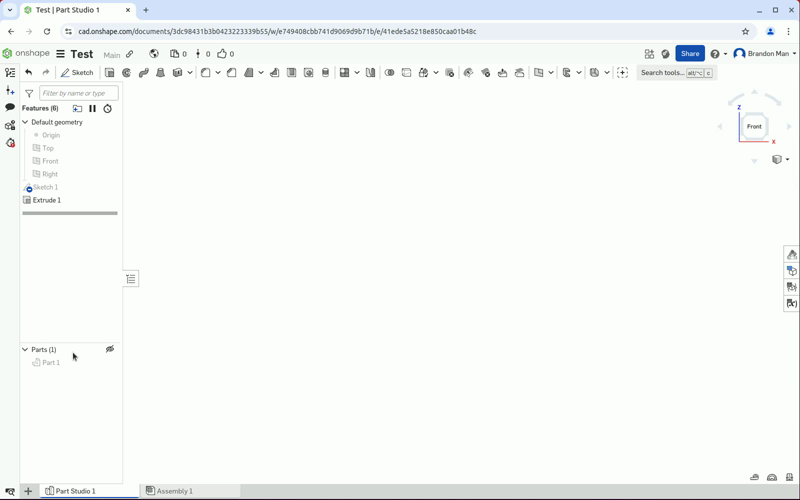
key(shift+y)
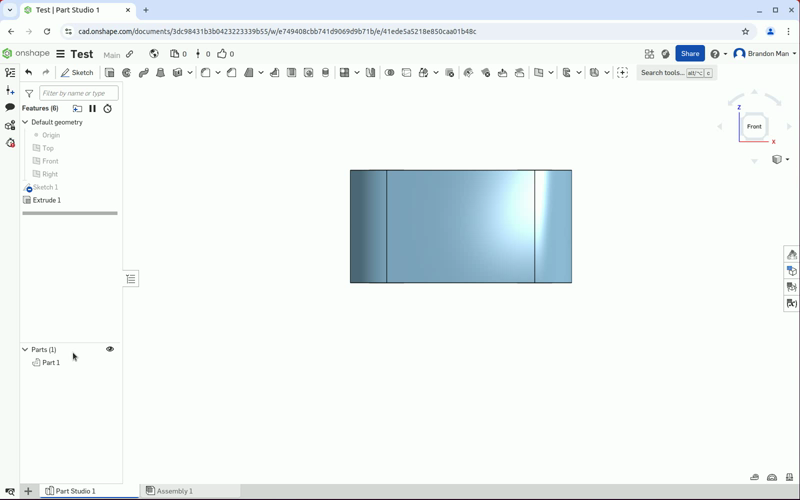
mouse_move(541, 75)
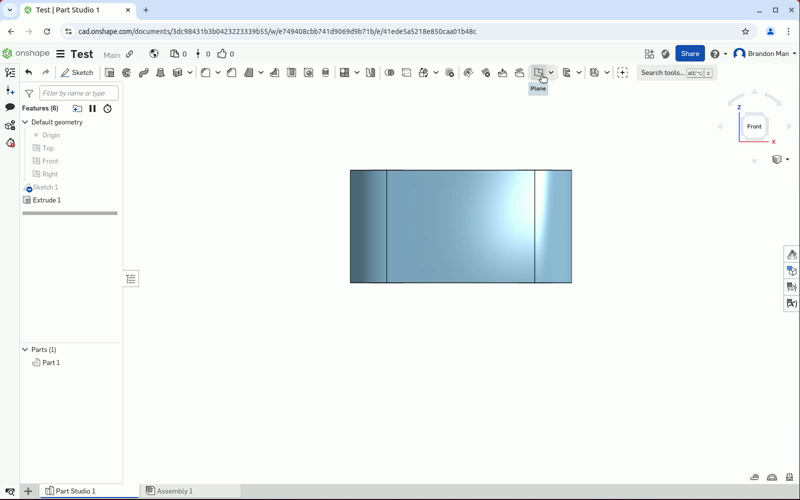
click(541, 75)
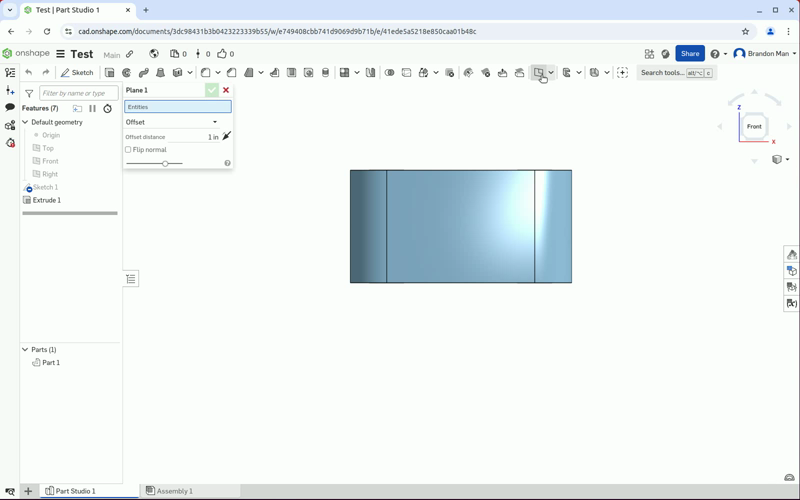
mouse_move(73, 163)
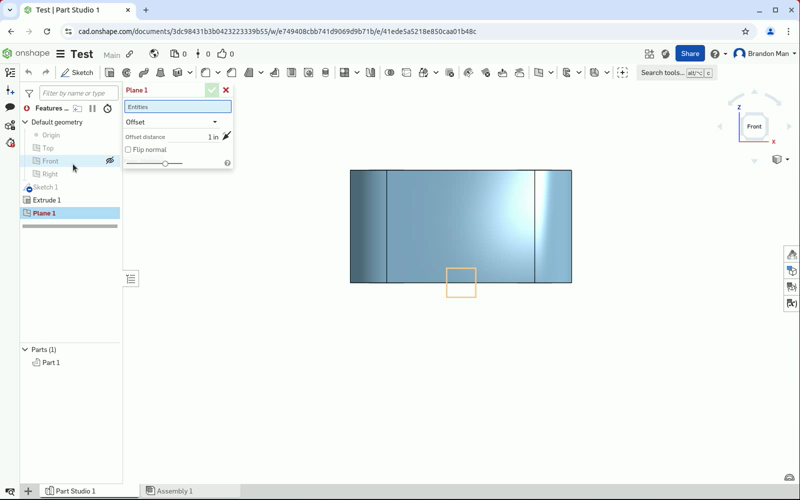
click(73, 163)
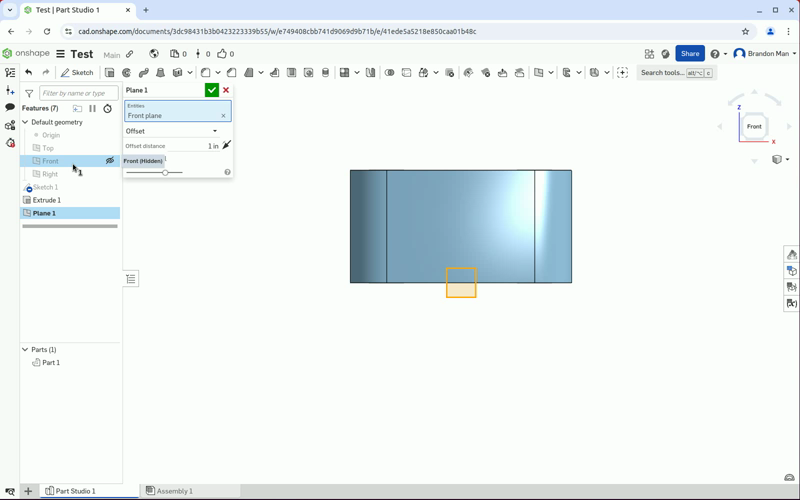
key(tab, 2)
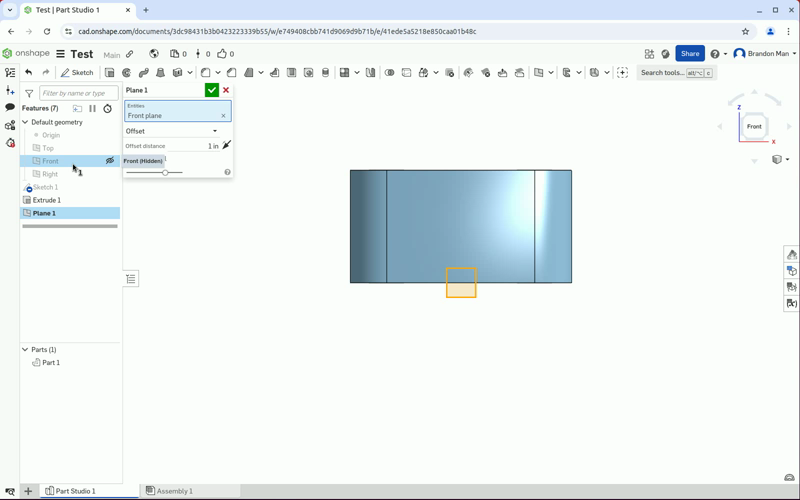
text(7.703)
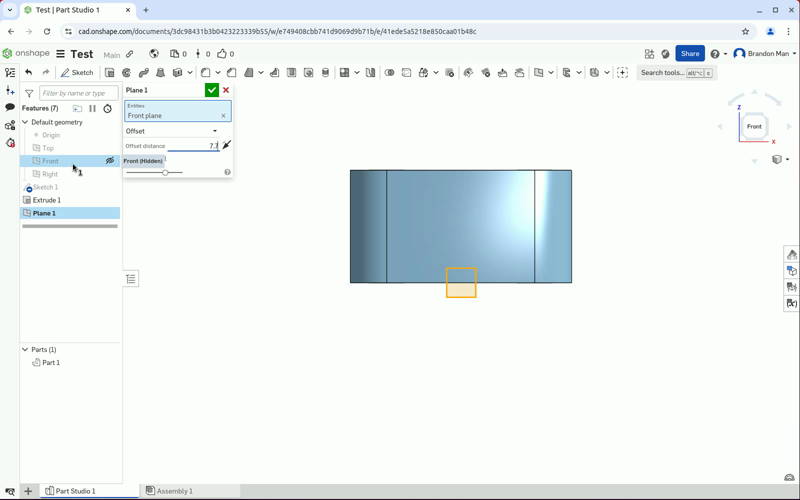
key(enter, 2)
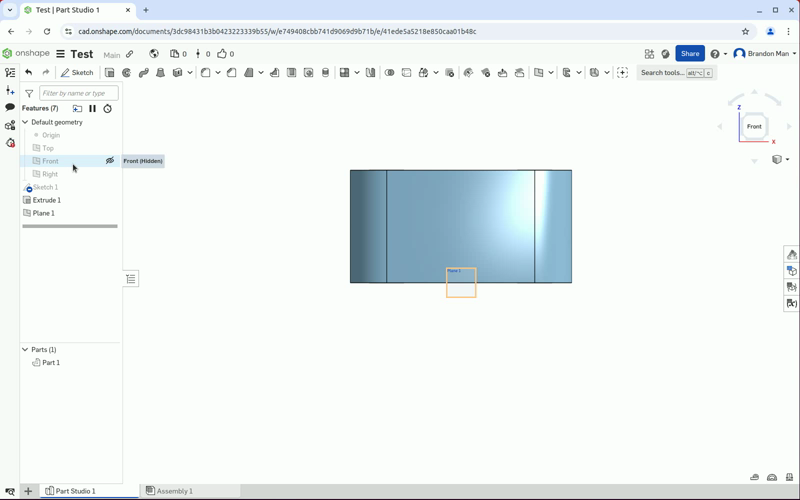
key(shift+s)
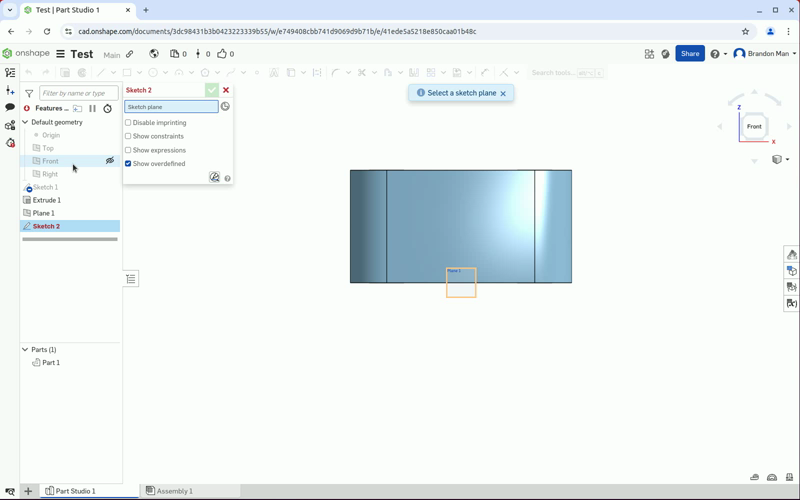
mouse_move(73, 215)
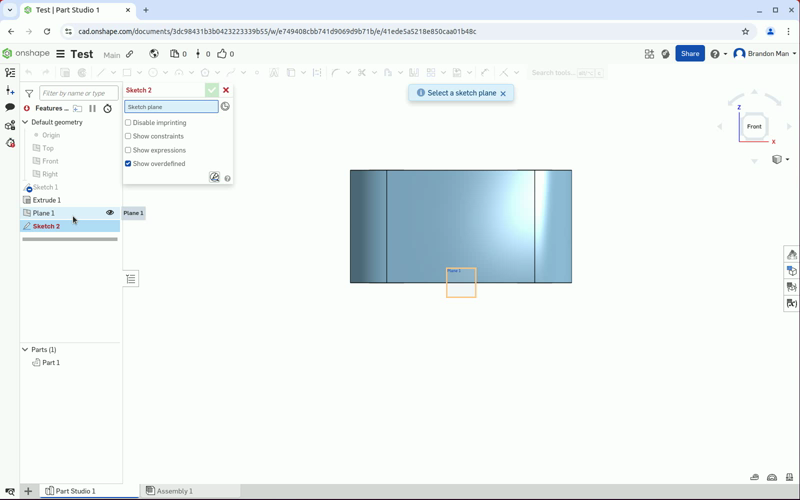
click(73, 215)
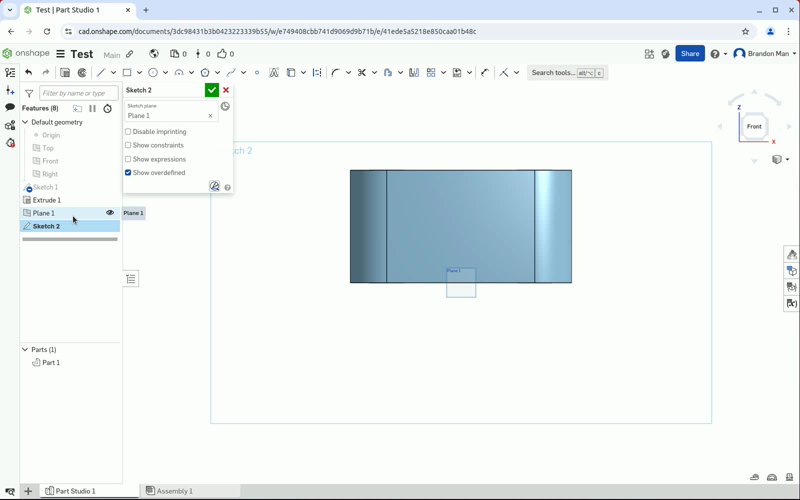
mouse_move(73, 352)
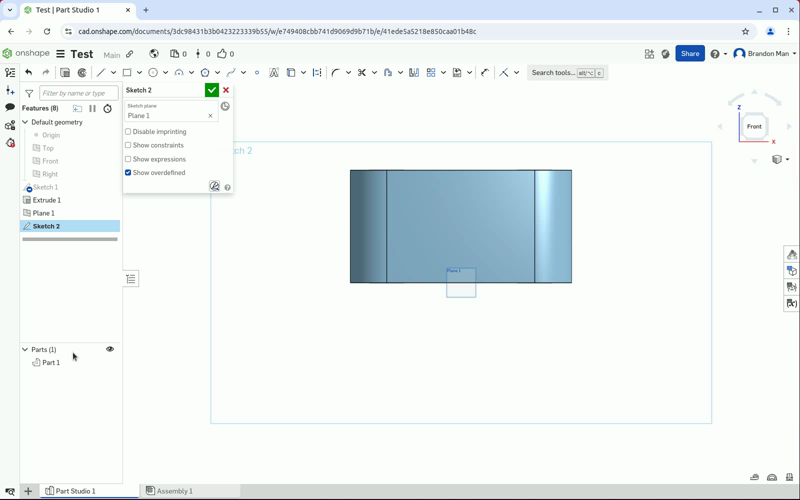
key(y)
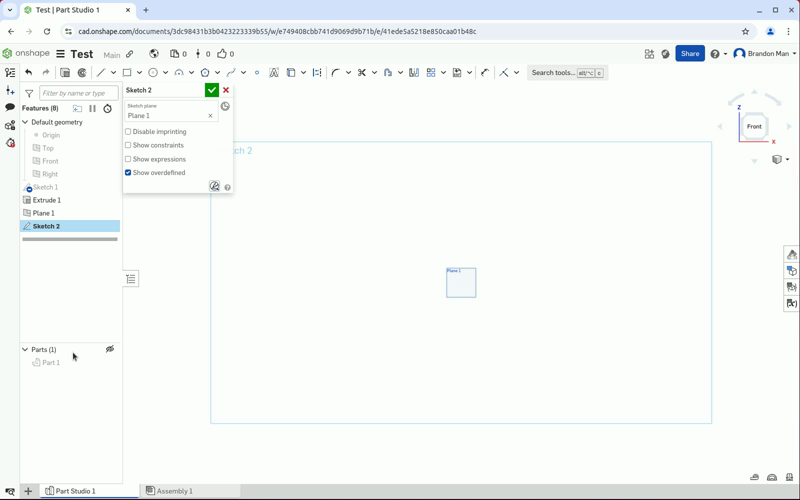
key(c)
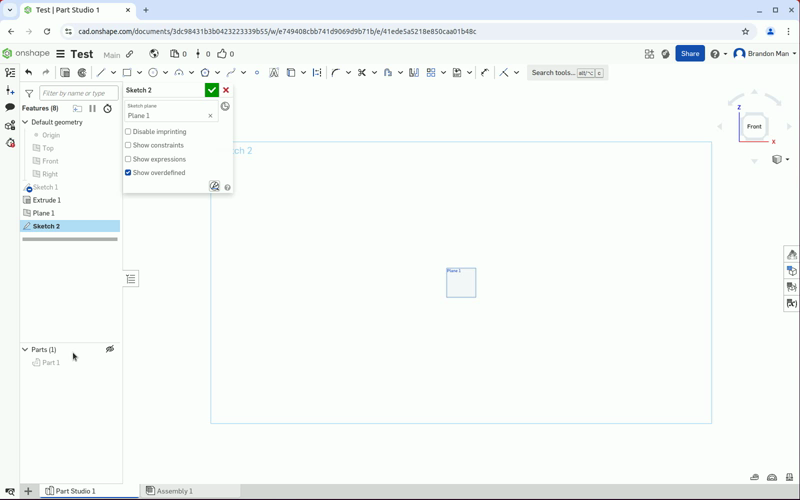
key_down(shift)
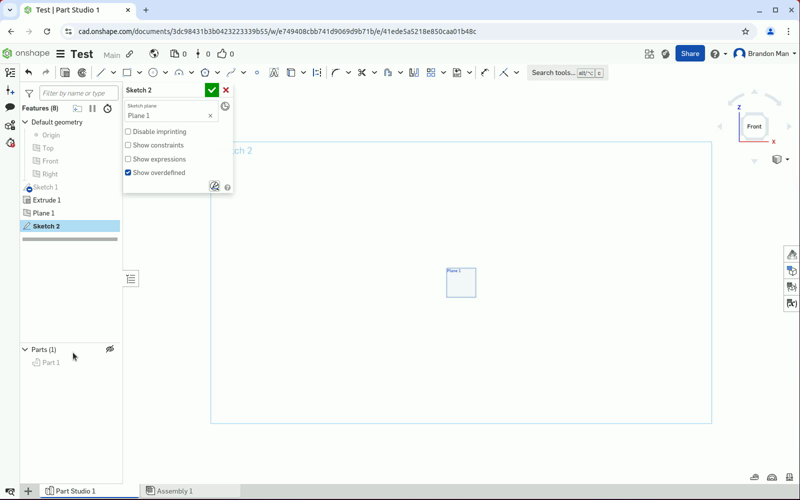
mouse_move(461, 226)
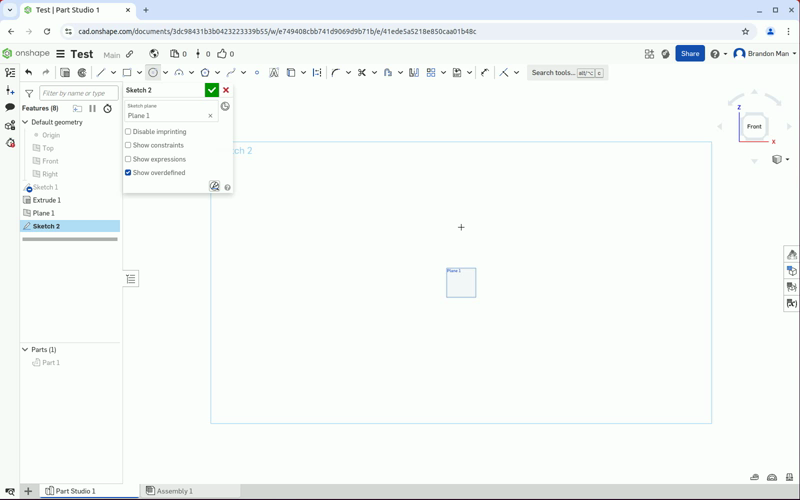
click(461, 226)
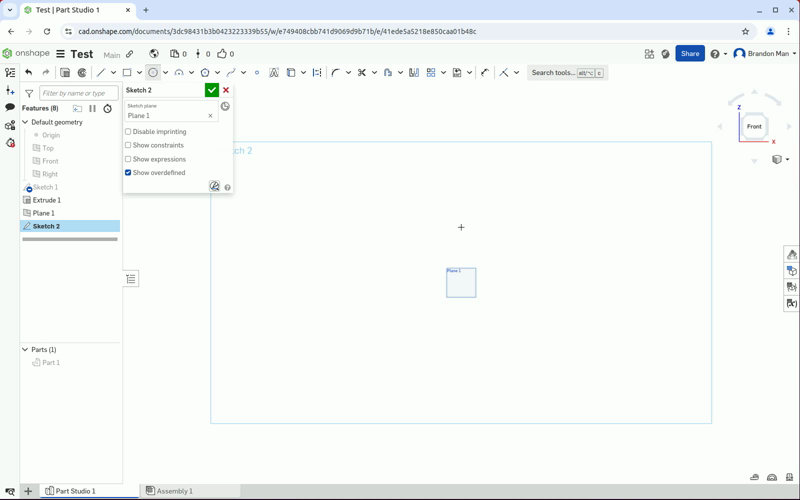
key_up(shift)
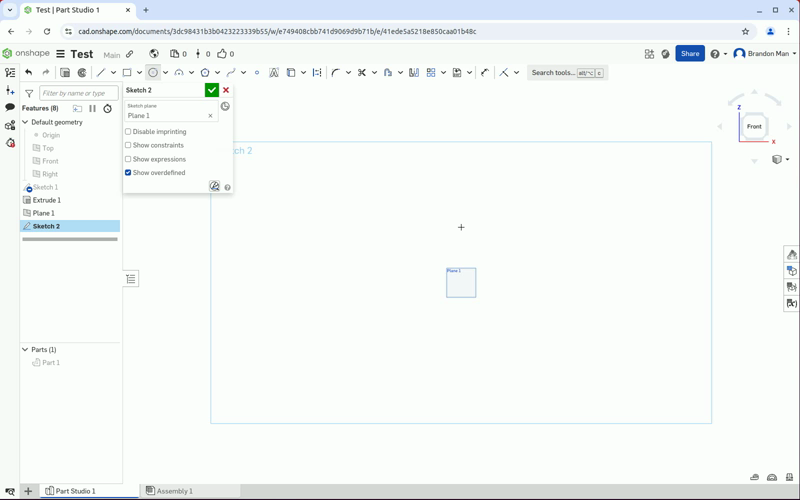
mouse_move(479, 226)
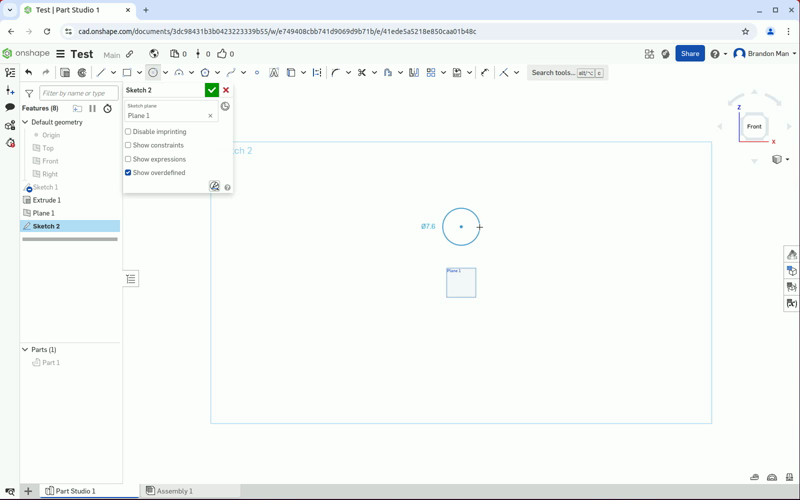
click(479, 226)
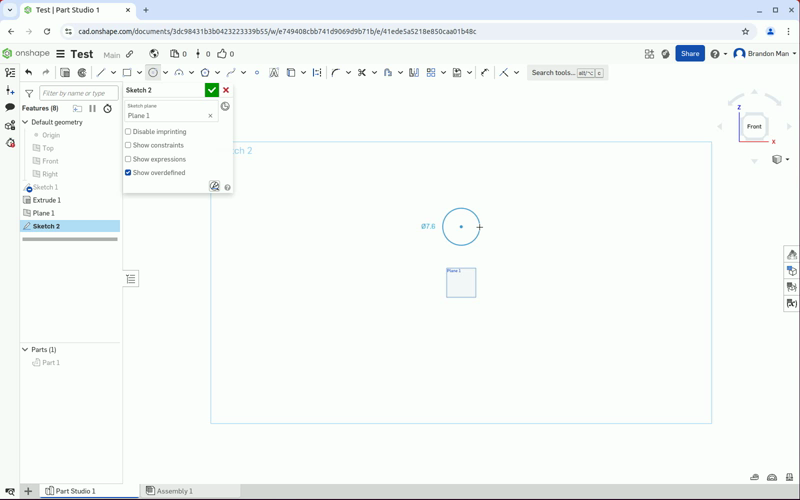
key(esc)
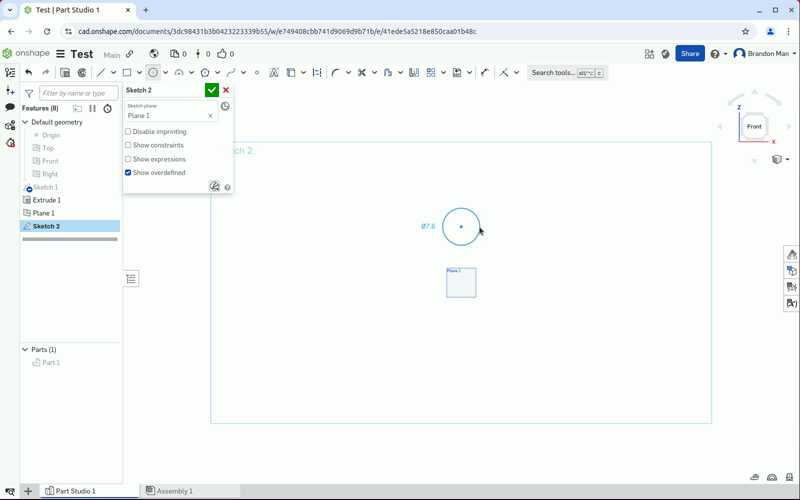
mouse_move(457, 210)
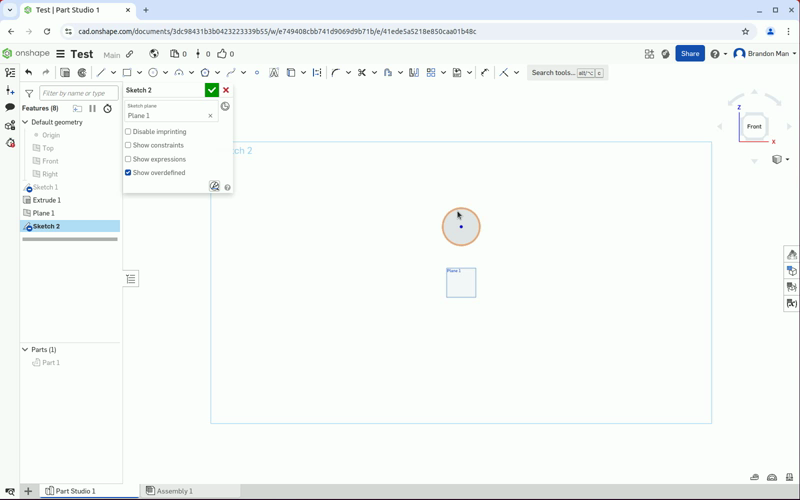
scroll(6)
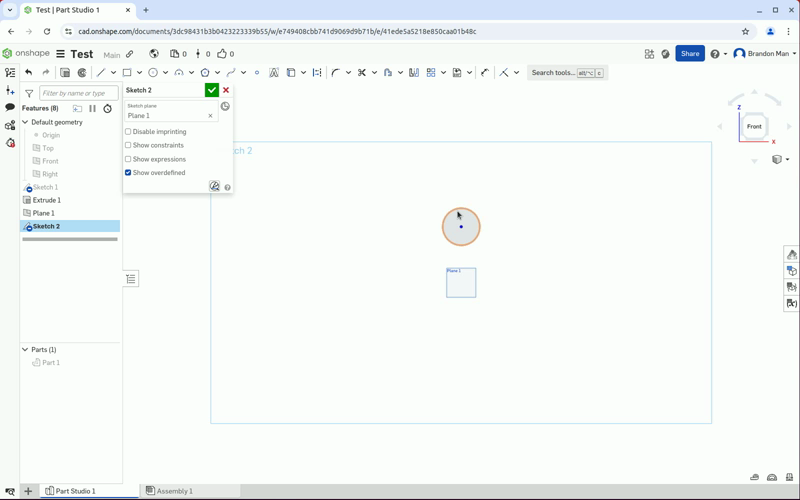
scroll(6)
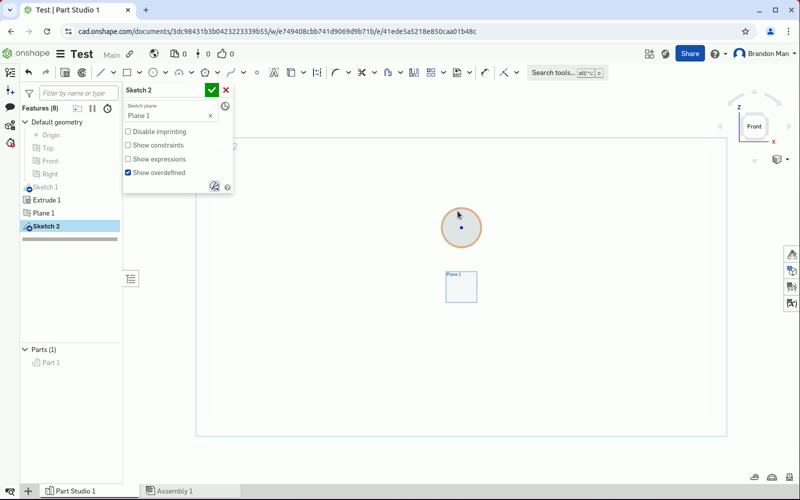
scroll(6)
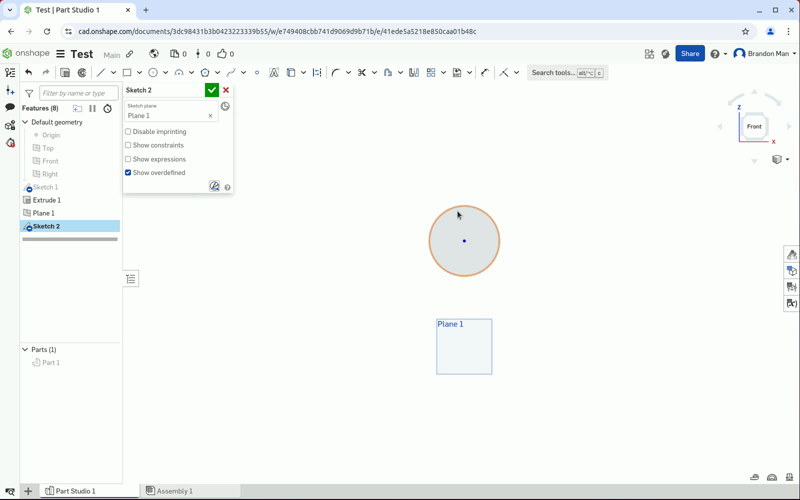
scroll(6)
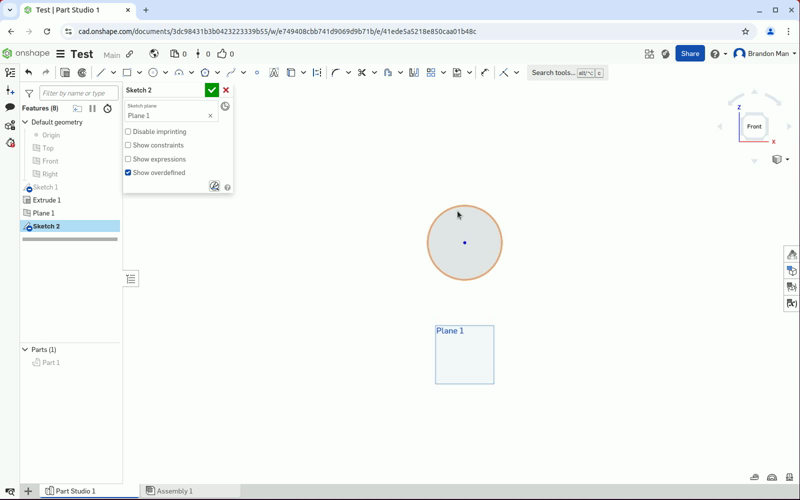
scroll(6)
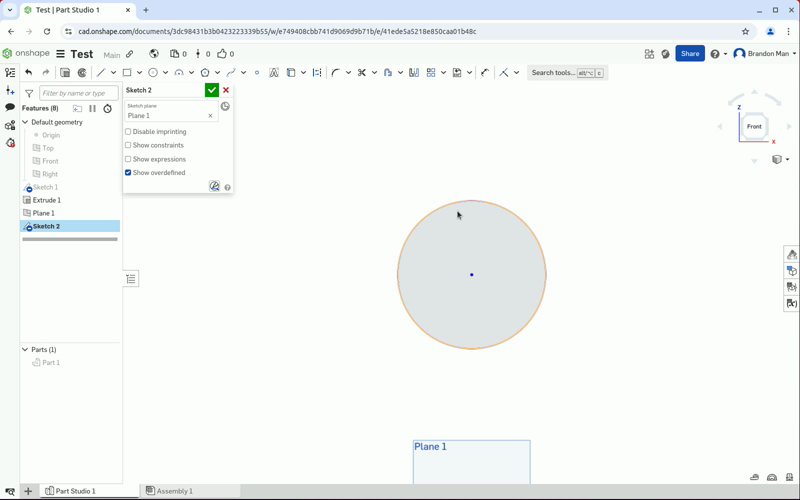
scroll(6)
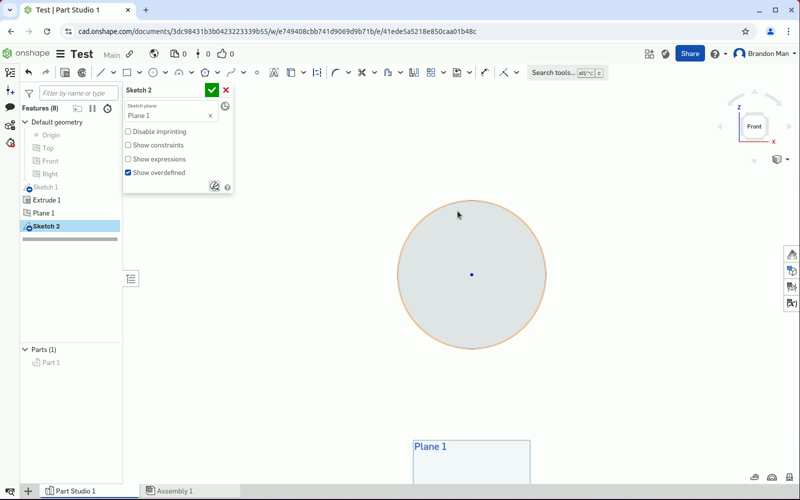
scroll(6)
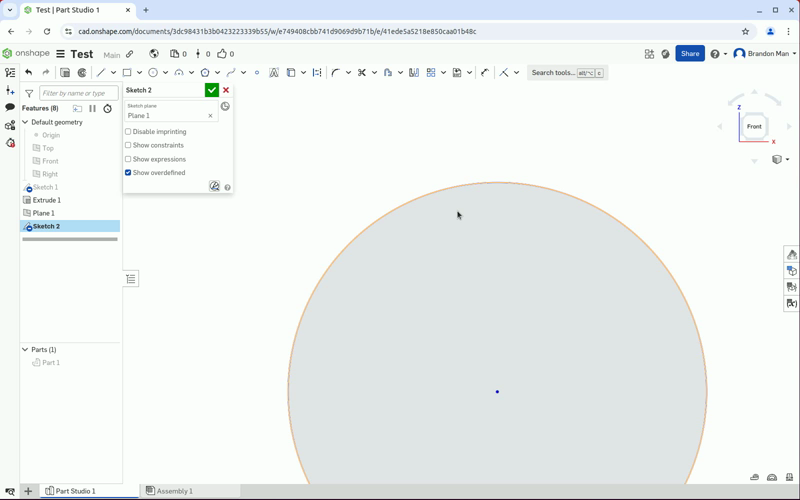
click(457, 210)
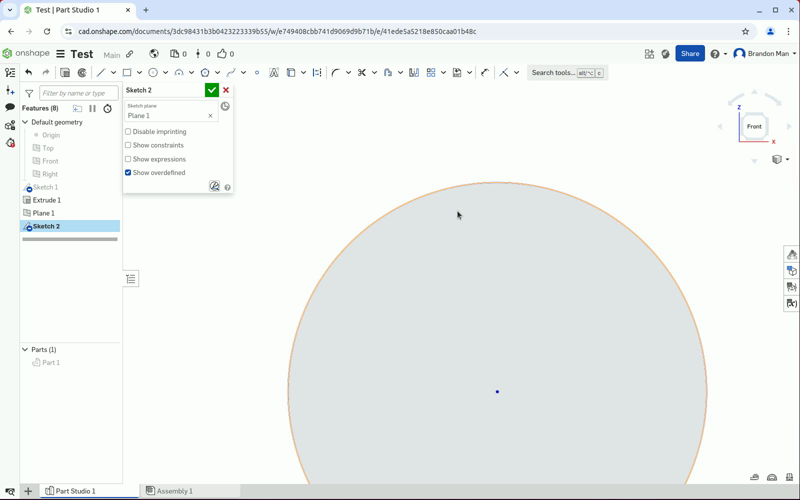
scroll(-6)
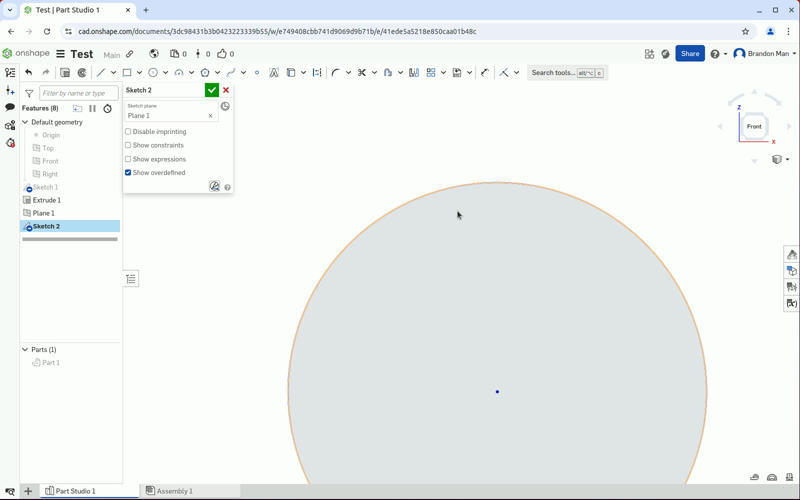
scroll(-6)
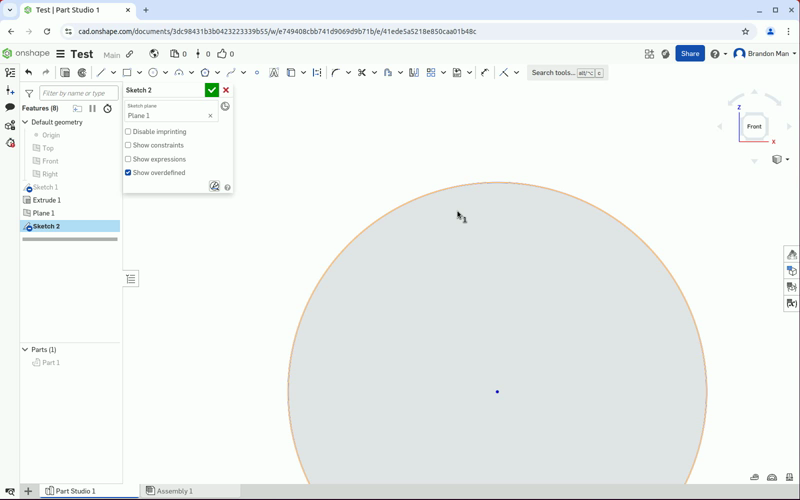
scroll(-6)
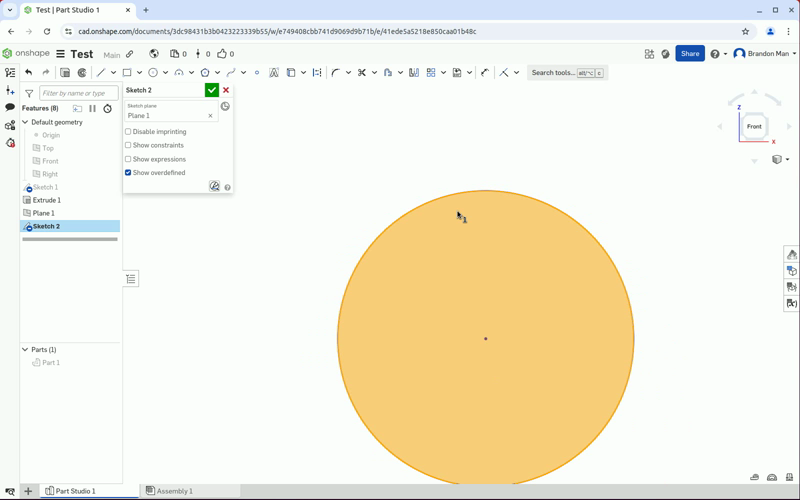
scroll(-6)
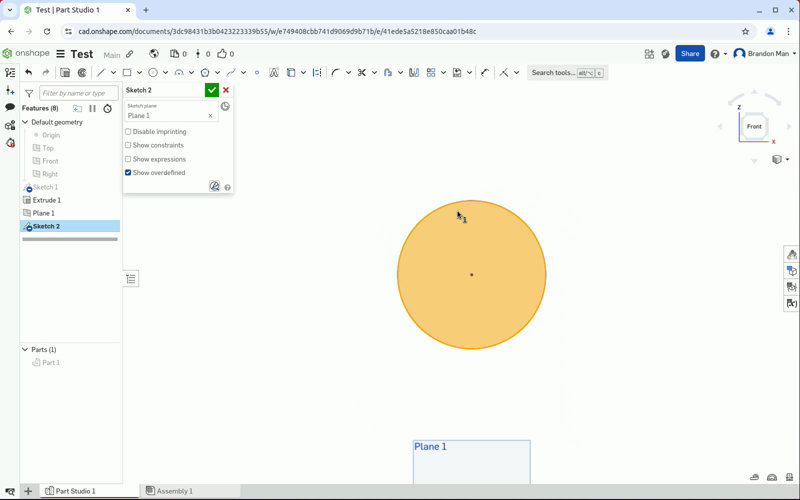
scroll(-6)
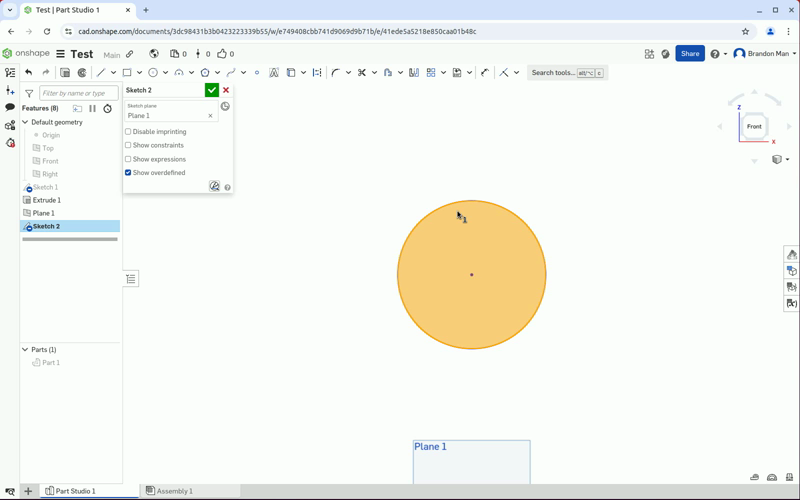
scroll(-6)
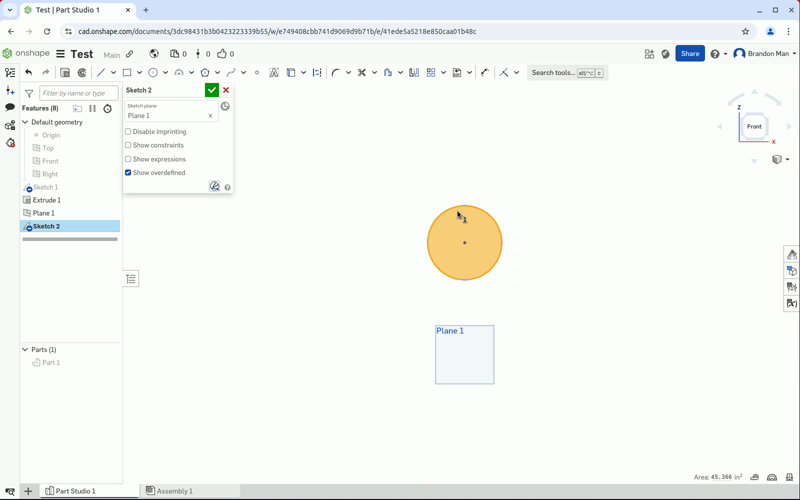
scroll(-6)
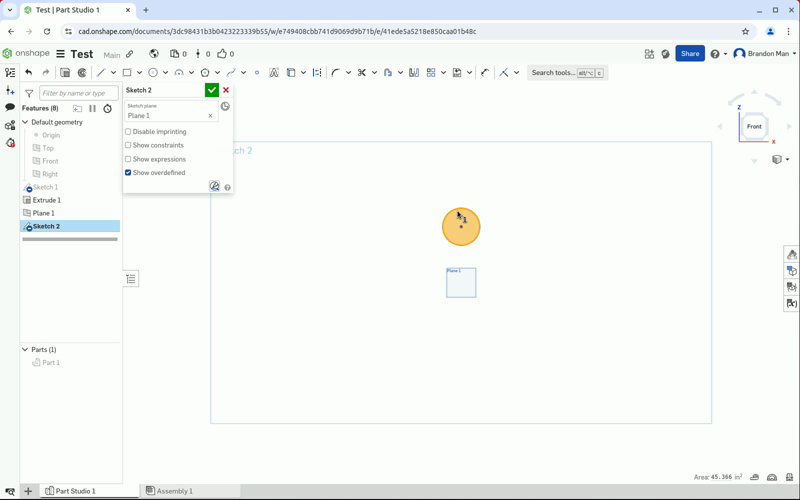
mouse_move(73, 352)
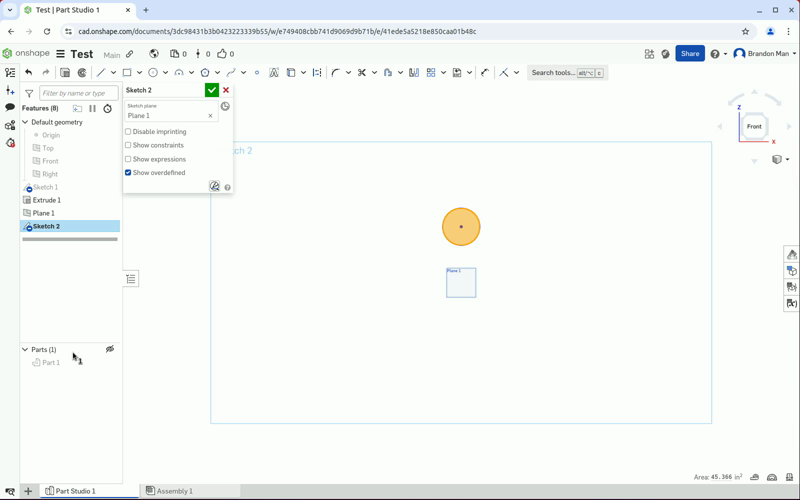
key(shift+y)
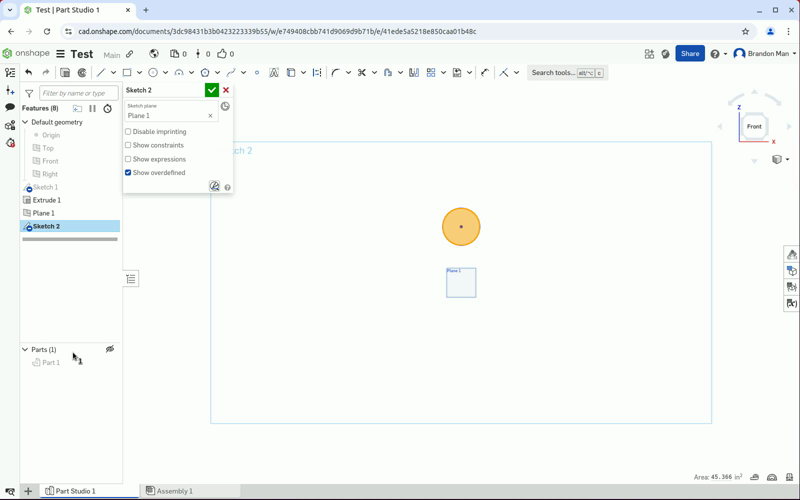
key(shift+e)
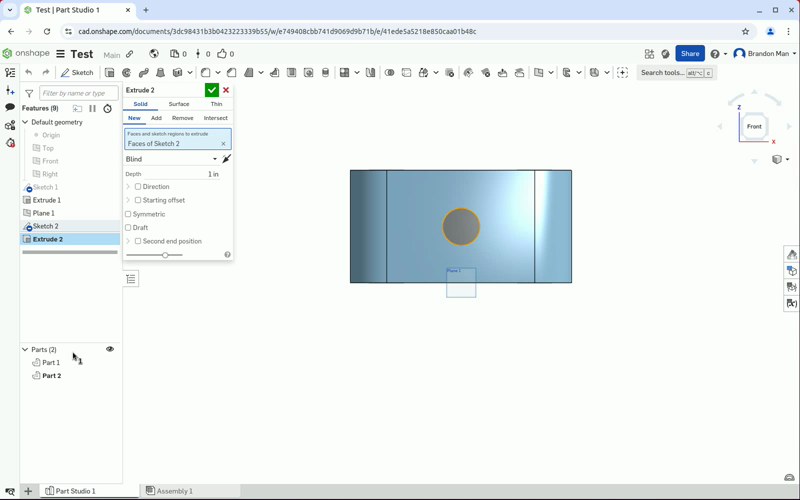
mouse_move(143, 106)
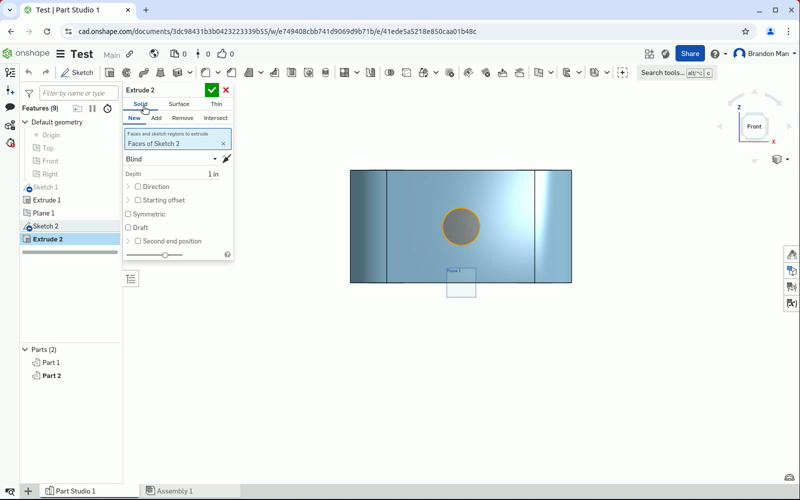
click(143, 106)
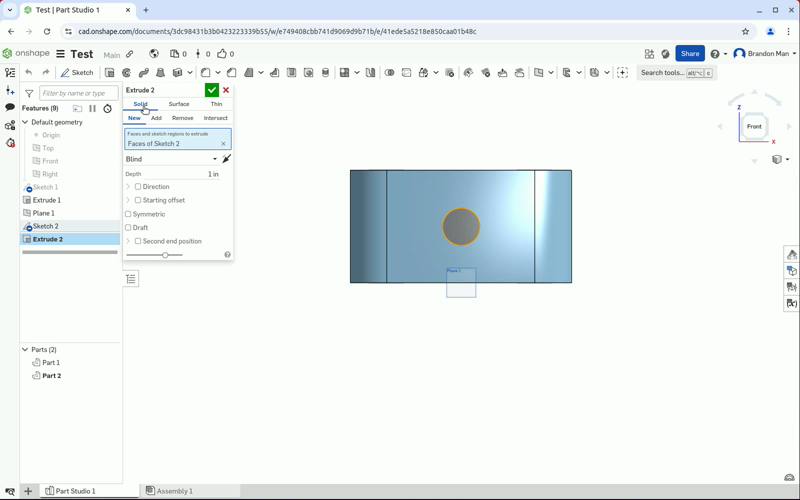
mouse_move(186, 120)
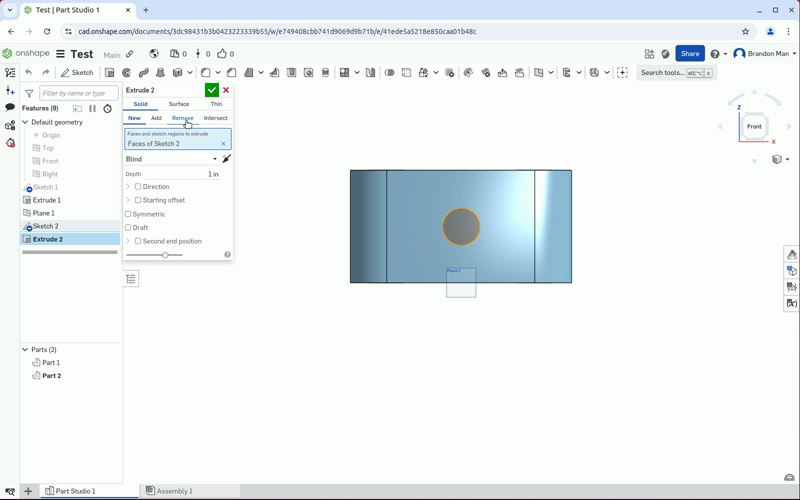
click(186, 120)
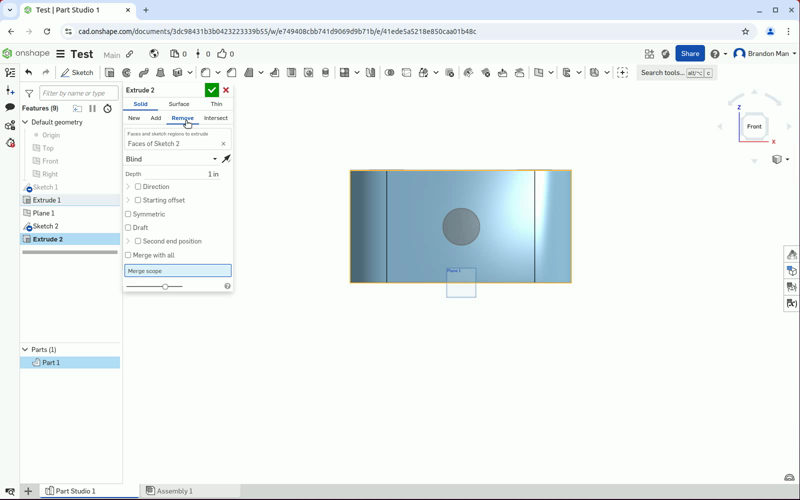
key(tab, 4)
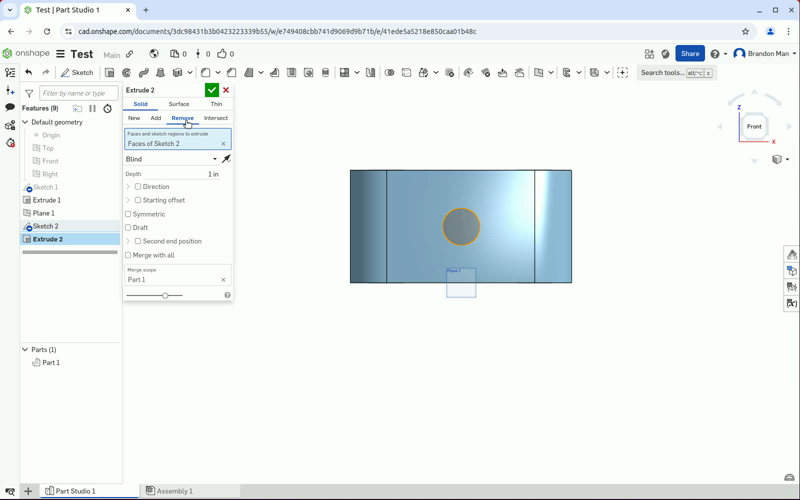
text(7.703)
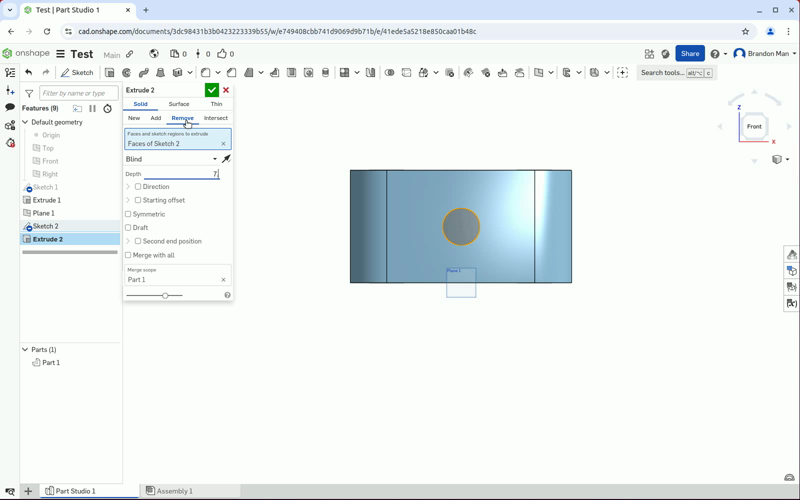
key(tab, 6)
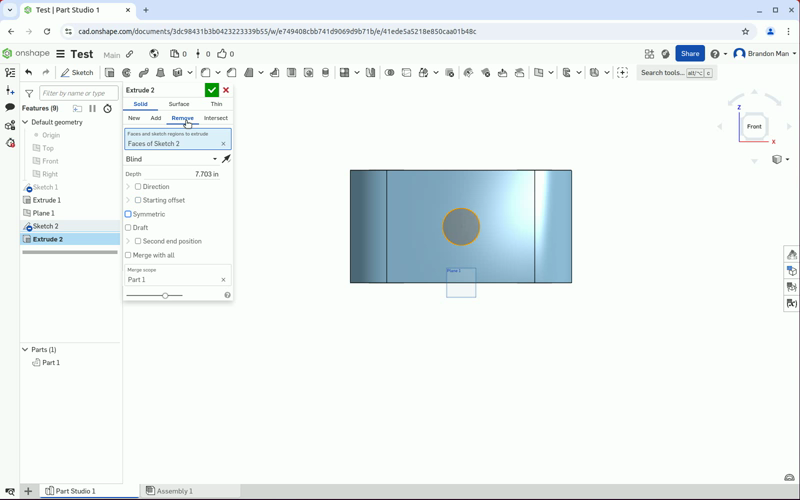
key(space)
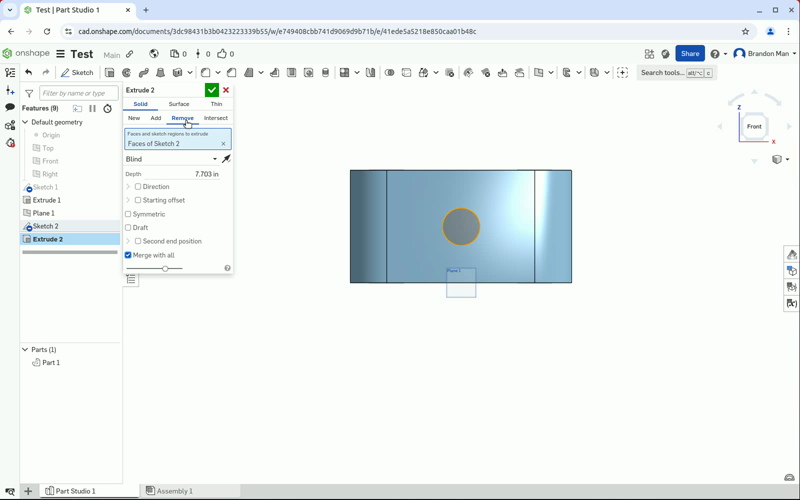
key(enter)
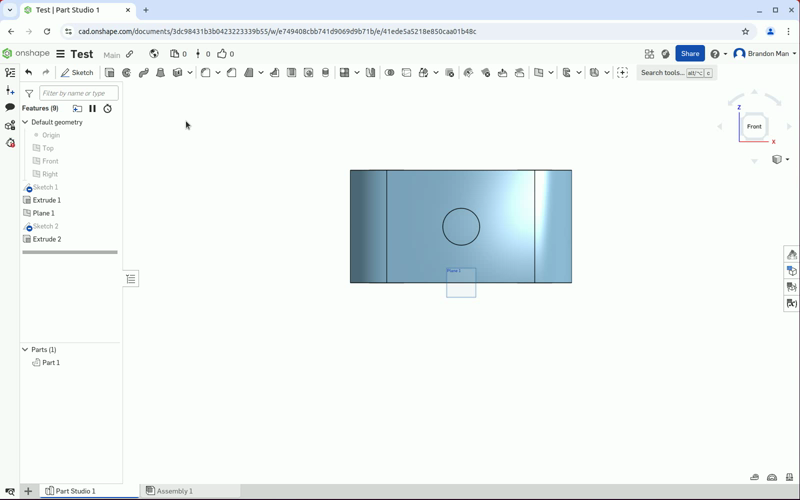
key(shift+h)
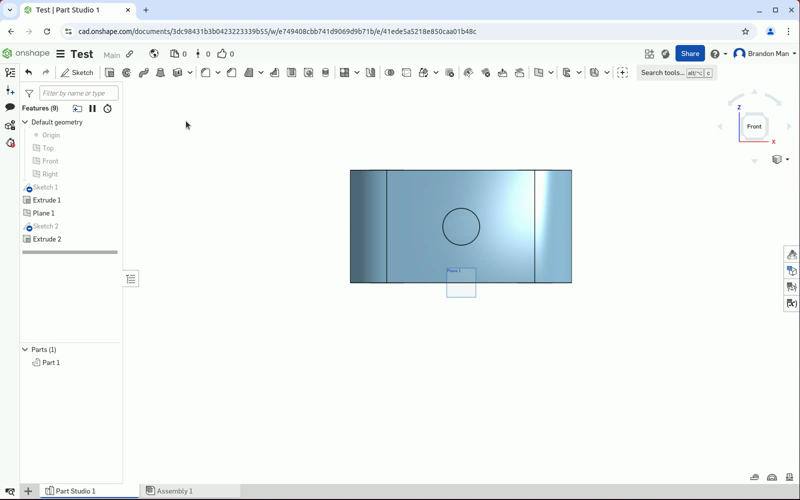
key(shift+h)
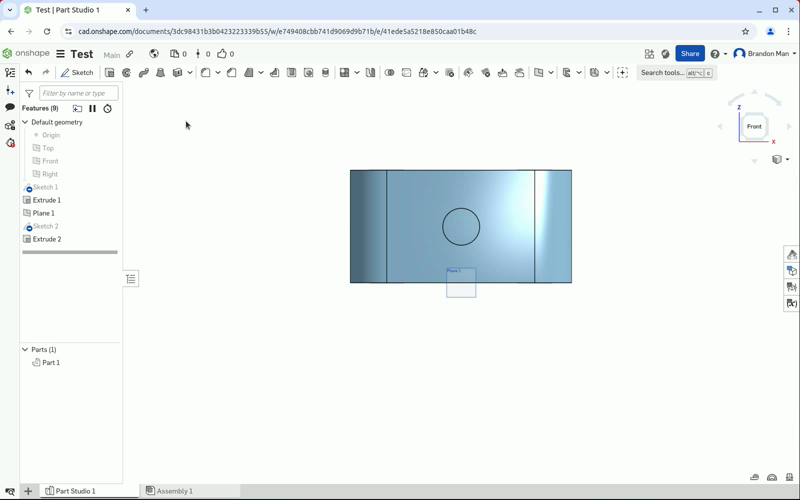
key(shift+7)
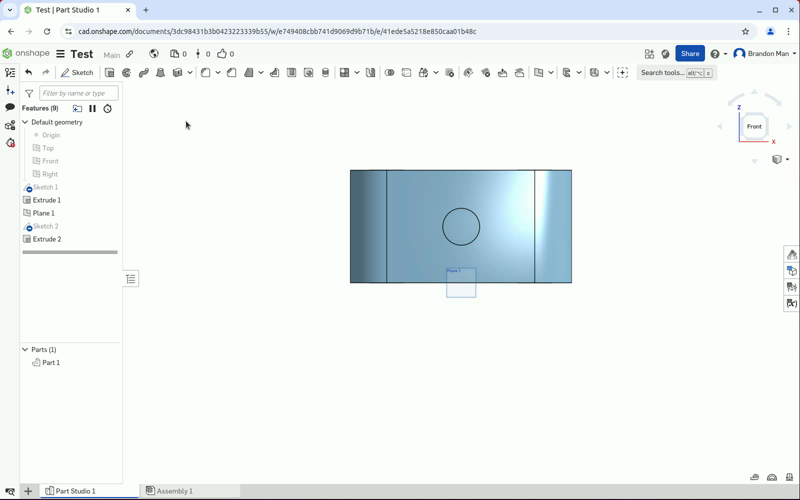
key(left, 2)
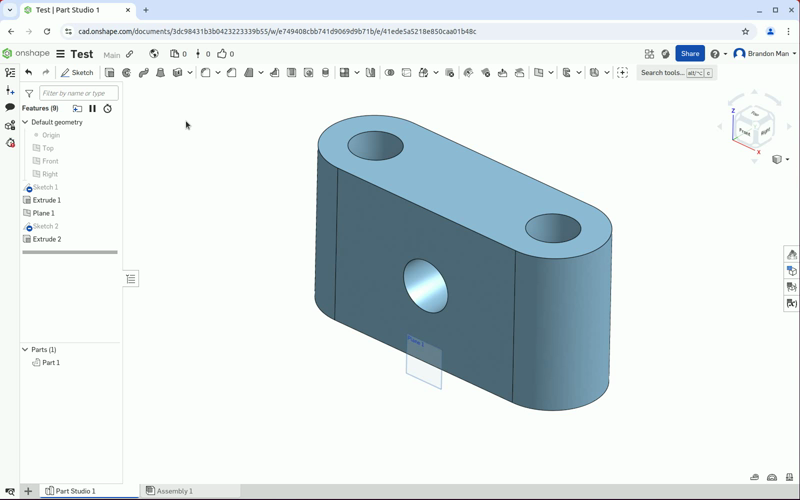
key(down, 2)
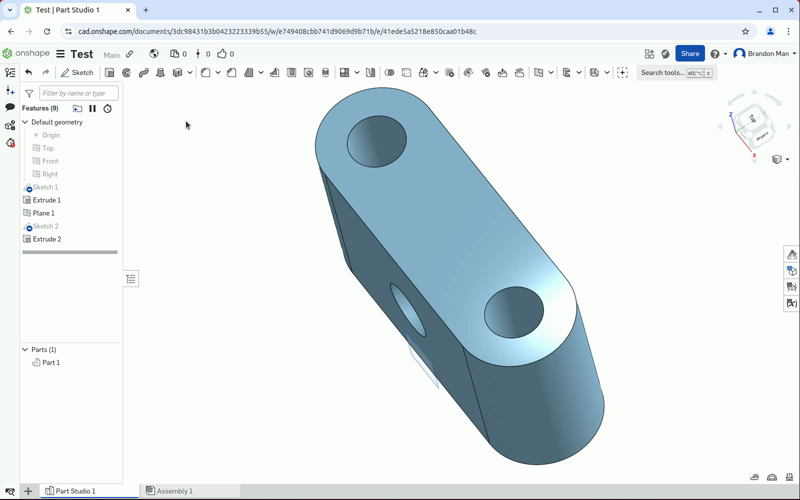
key(up, 2)
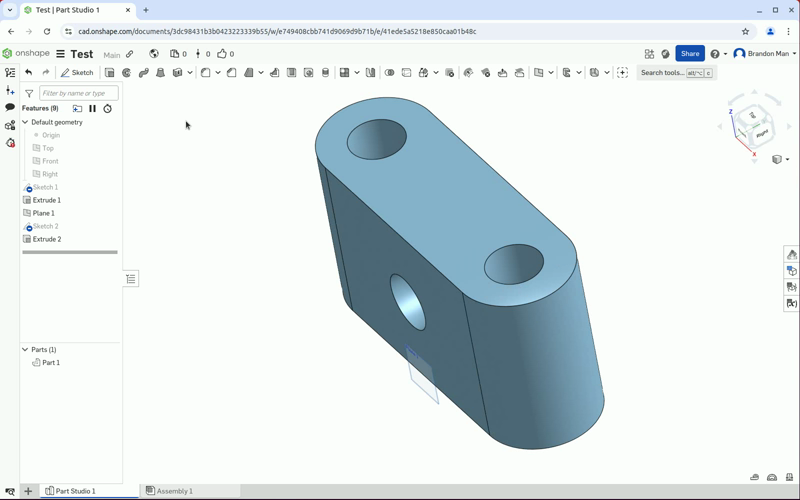
key(right, 2)
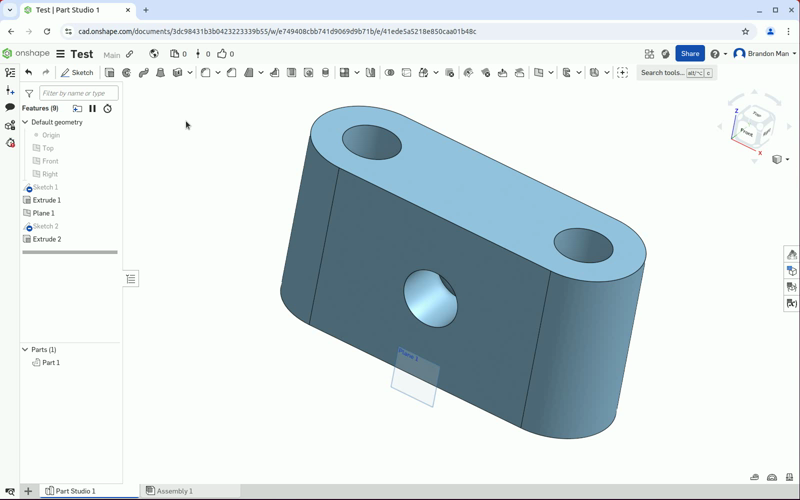
mouse_move(73, 189)
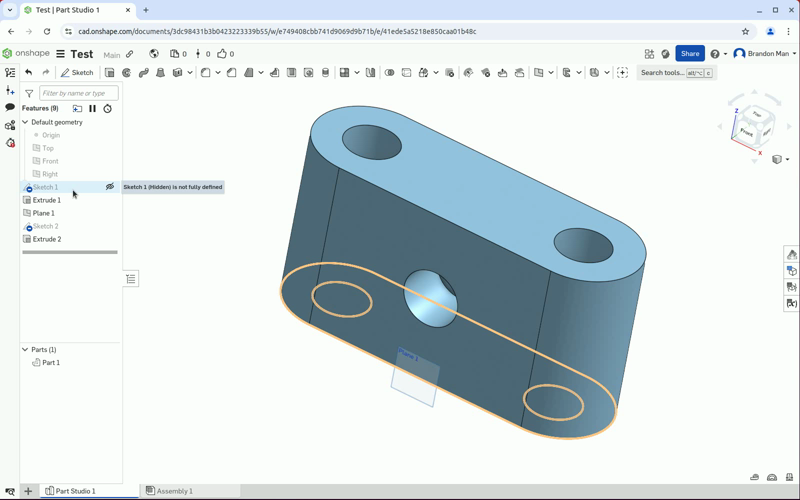
click(73, 189)